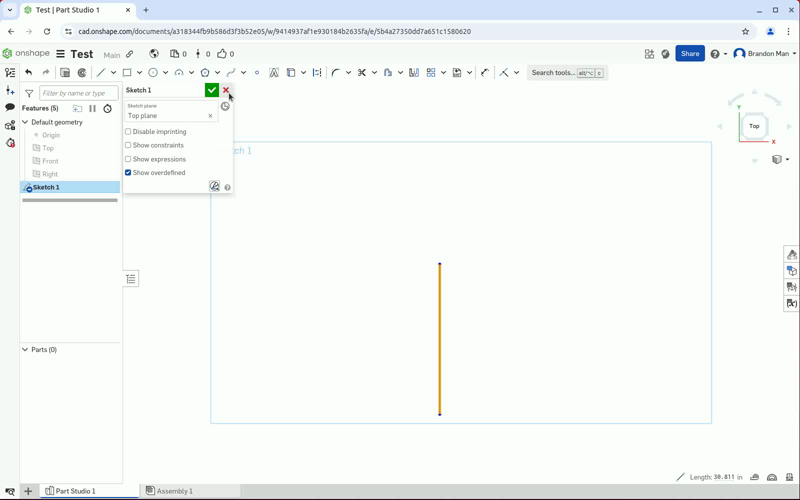
key(shift+h)
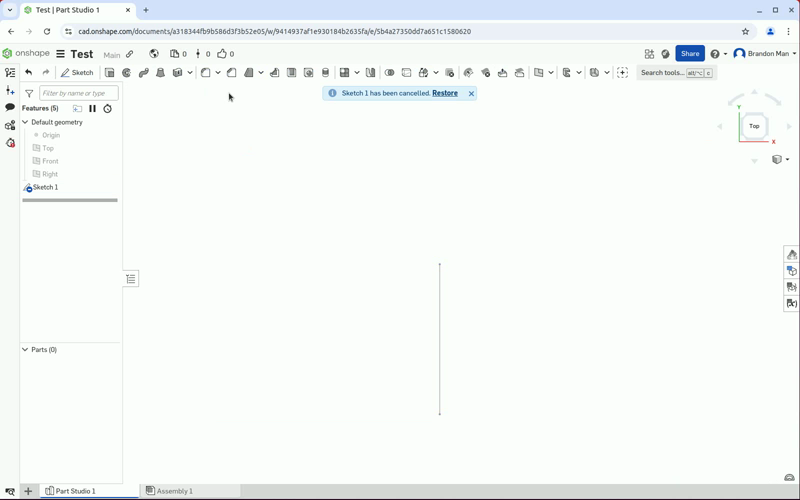
key(shift+s)
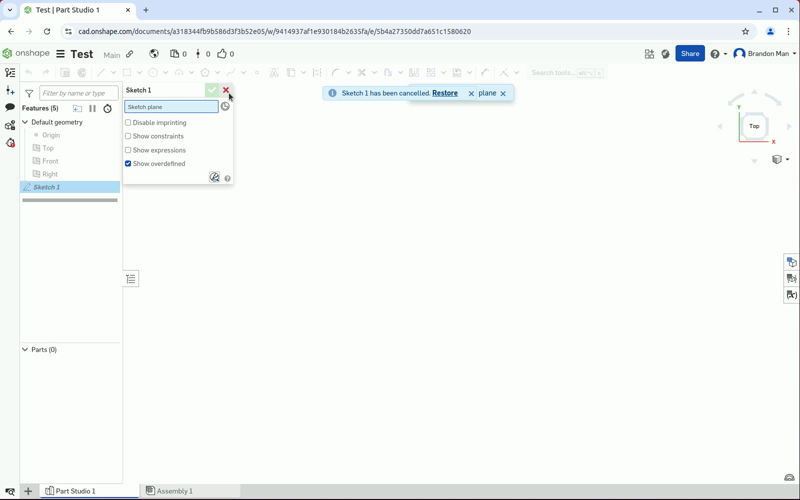
mouse_move(73, 150)
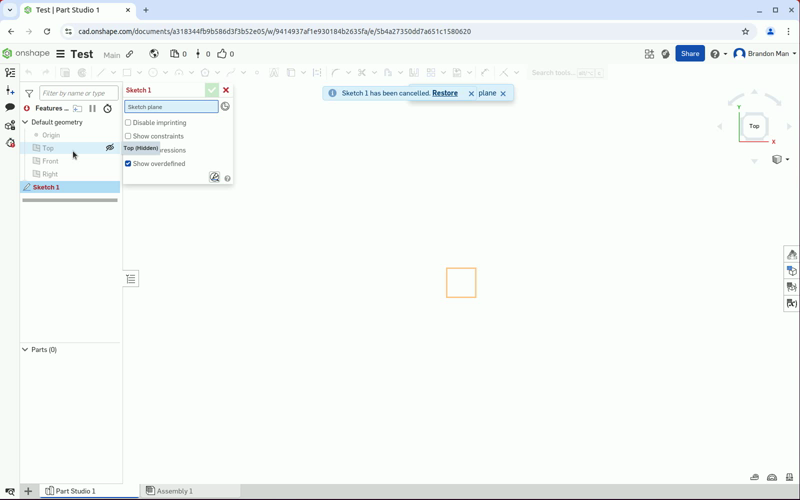
click(73, 150)
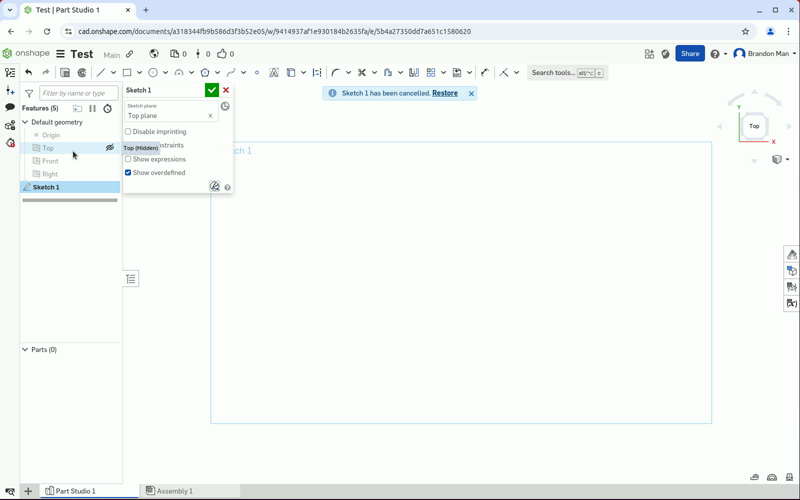
mouse_move(73, 352)
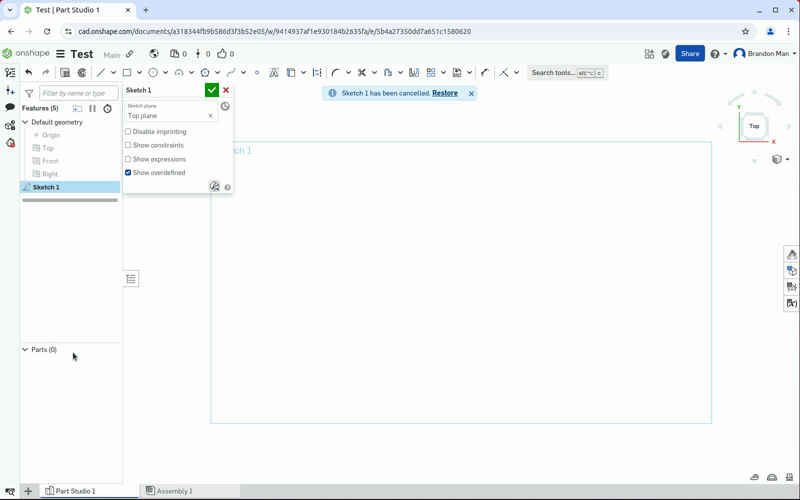
key(y)
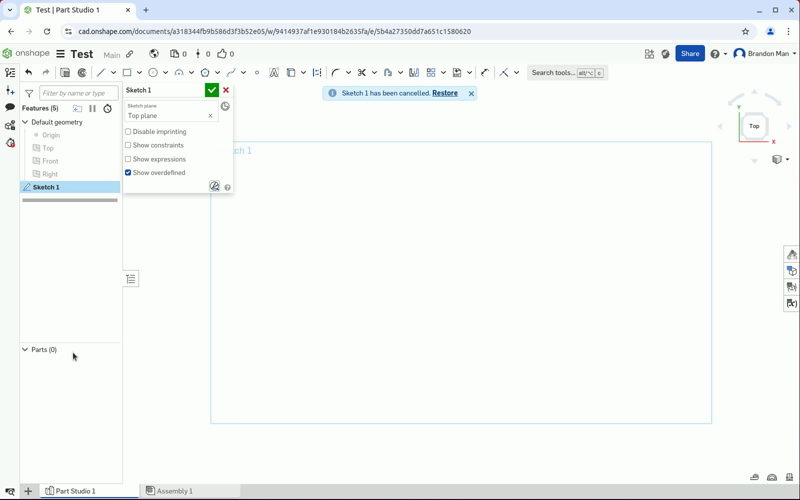
key(l)
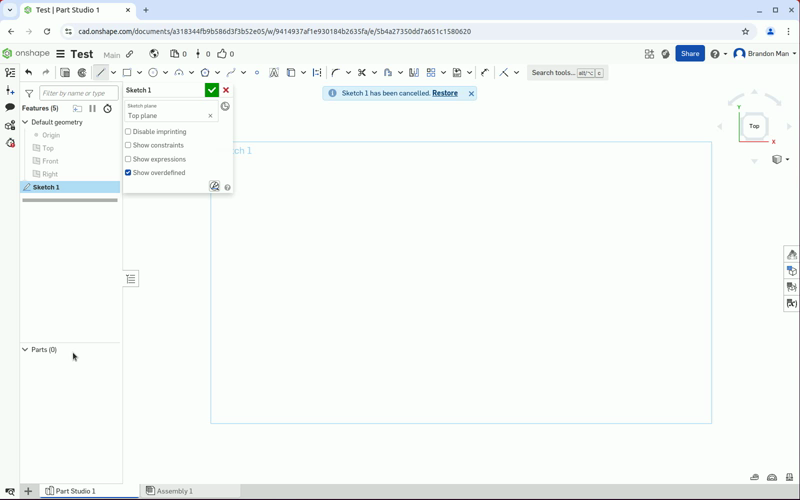
key_down(shift)
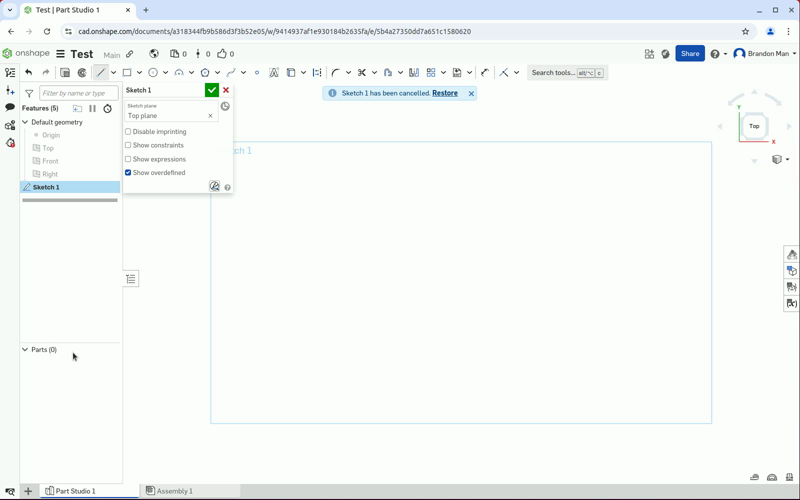
mouse_move(460, 282)
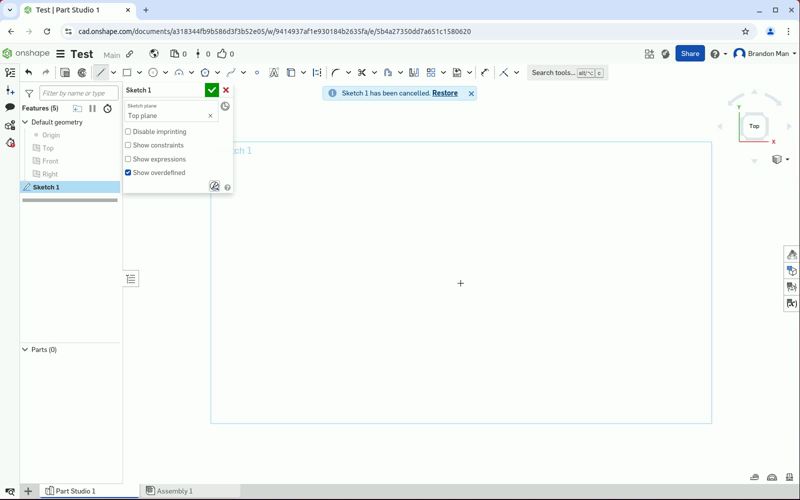
click(460, 282)
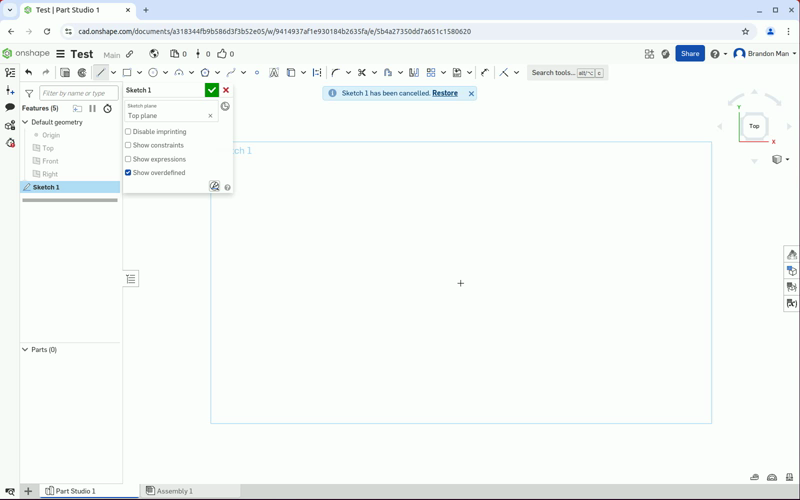
key_up(shift)
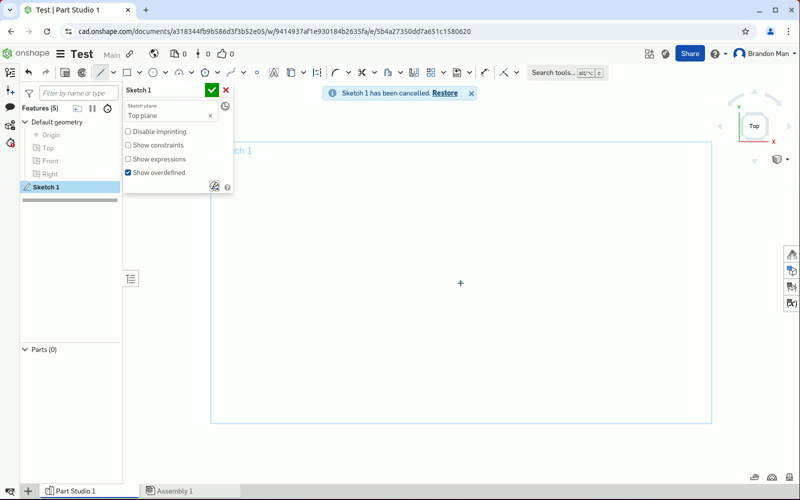
key_down(shift)
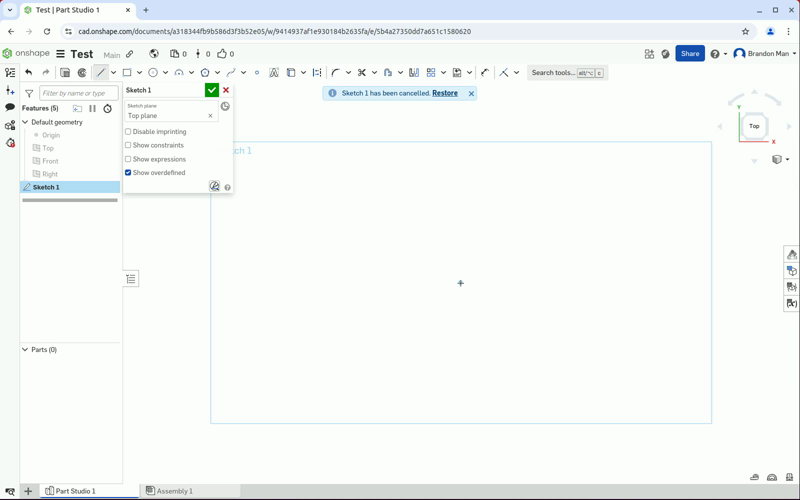
mouse_move(573, 282)
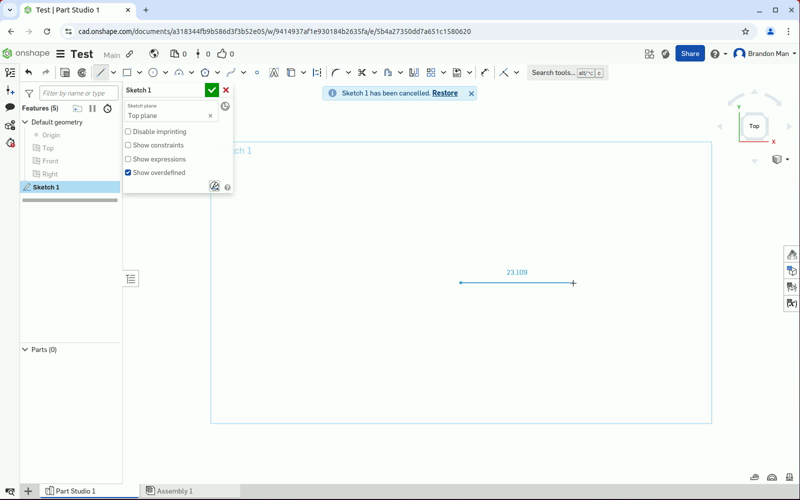
click(573, 282)
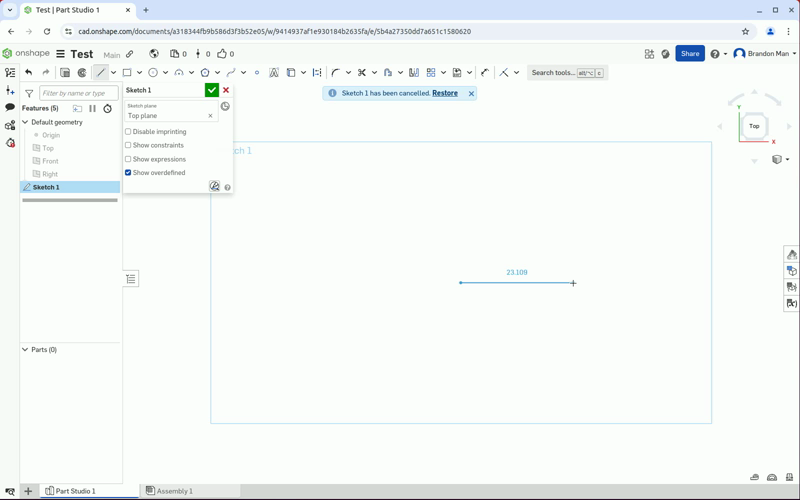
key_up(shift)
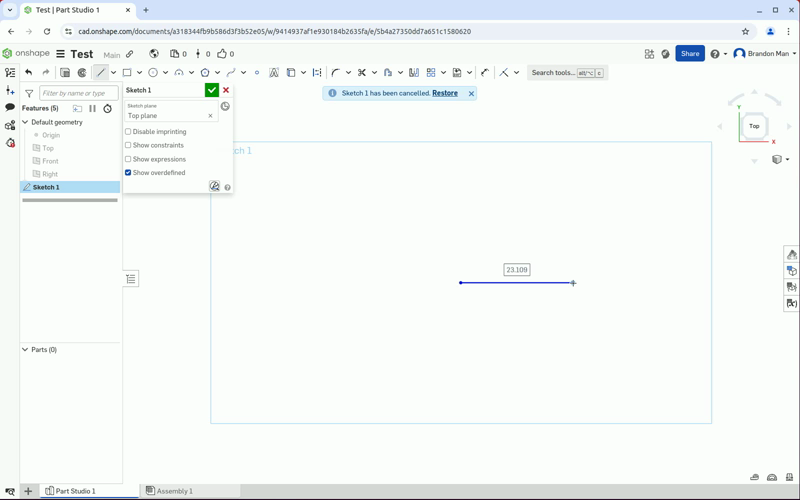
key_down(shift)
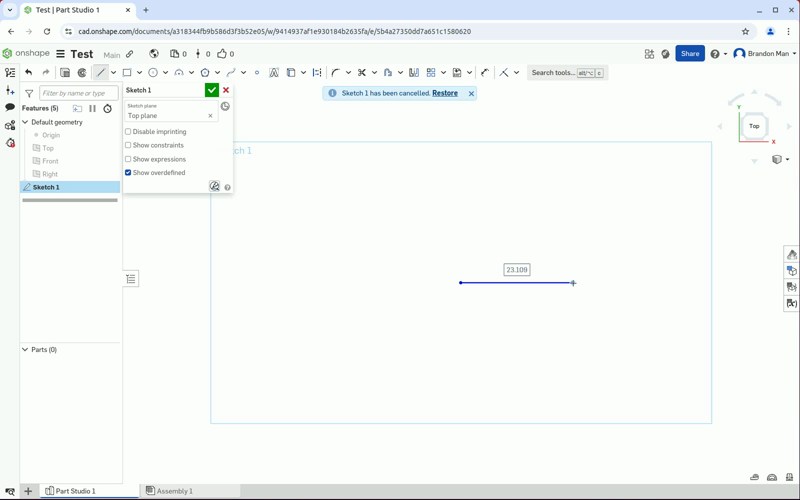
mouse_move(573, 186)
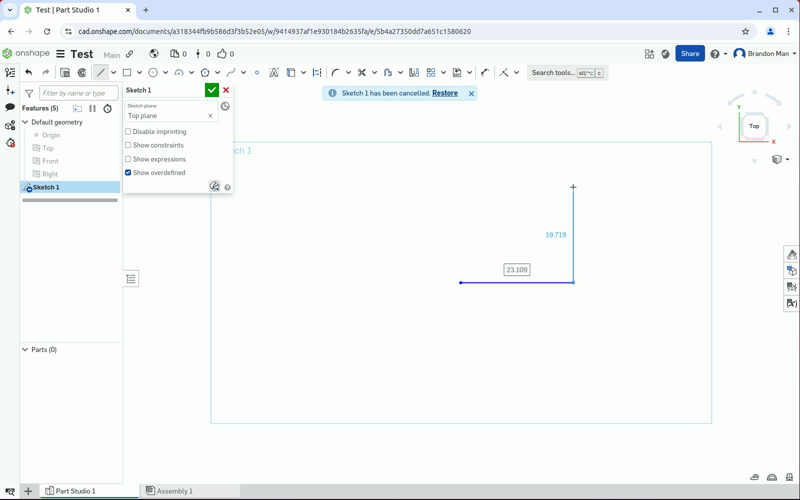
click(573, 186)
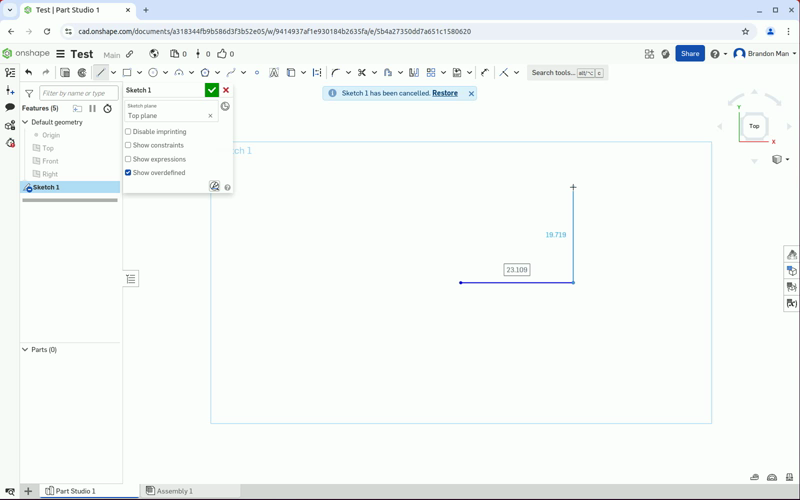
key_up(shift)
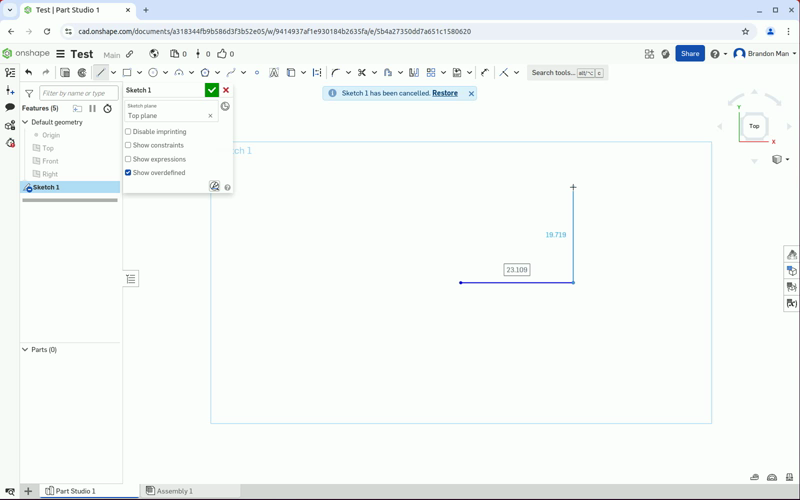
key_down(shift)
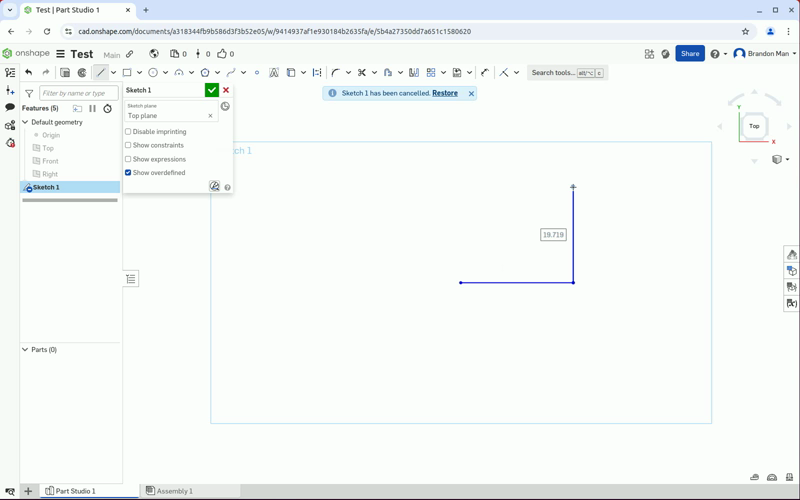
mouse_move(589, 186)
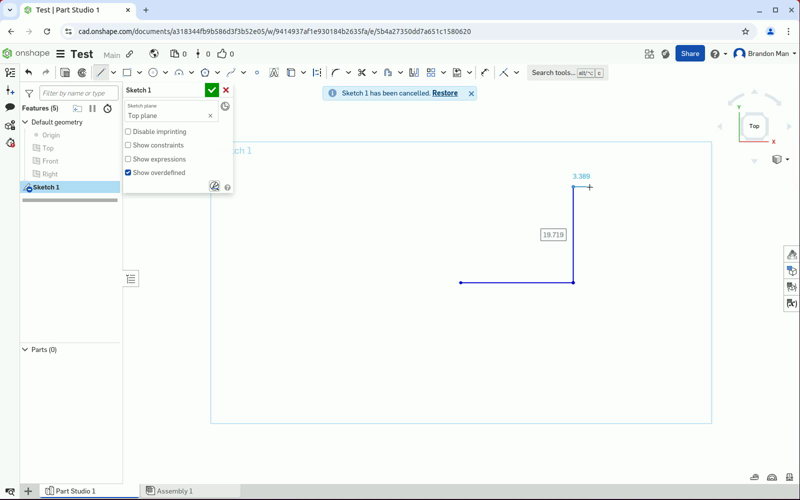
mouse_move(573, 170)
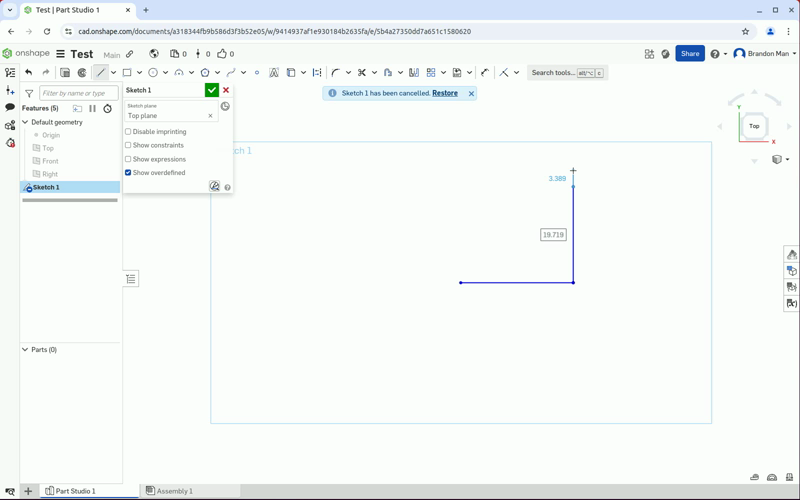
click(573, 170)
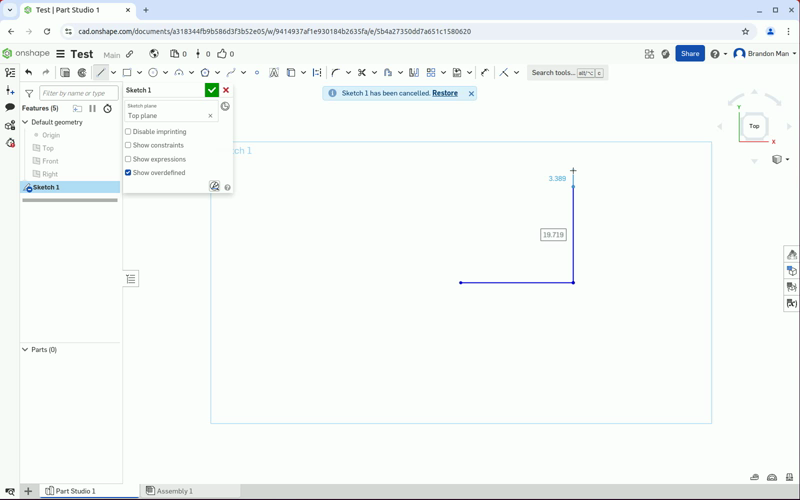
key_up(shift)
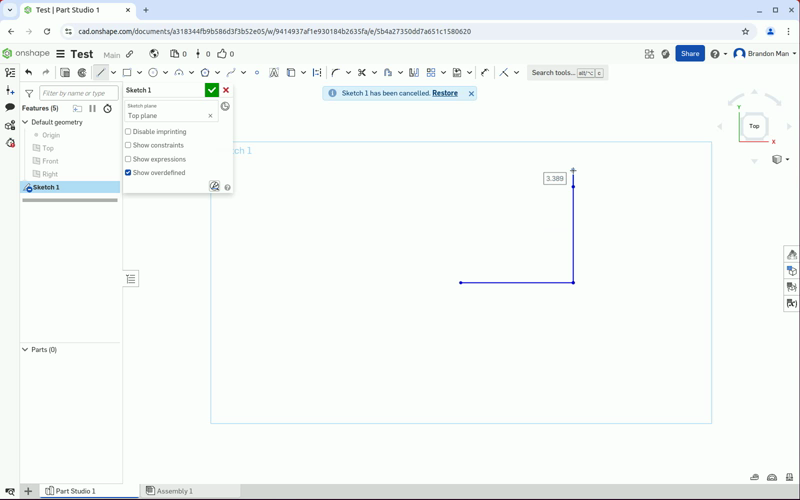
key_down(shift)
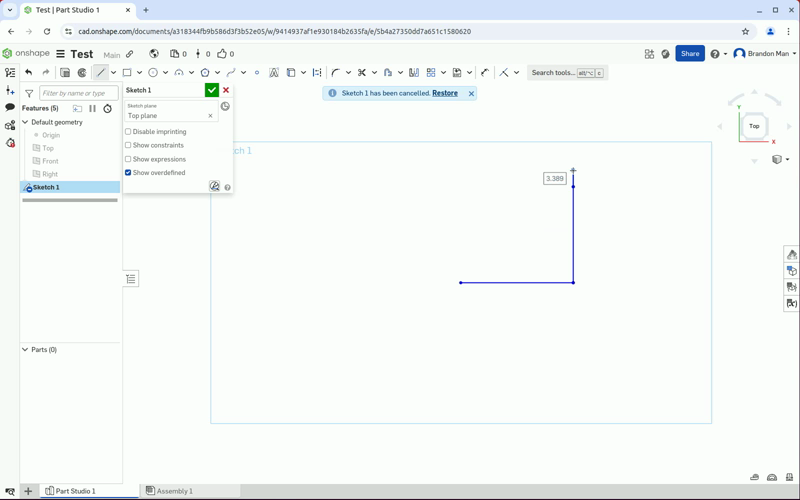
mouse_move(460, 170)
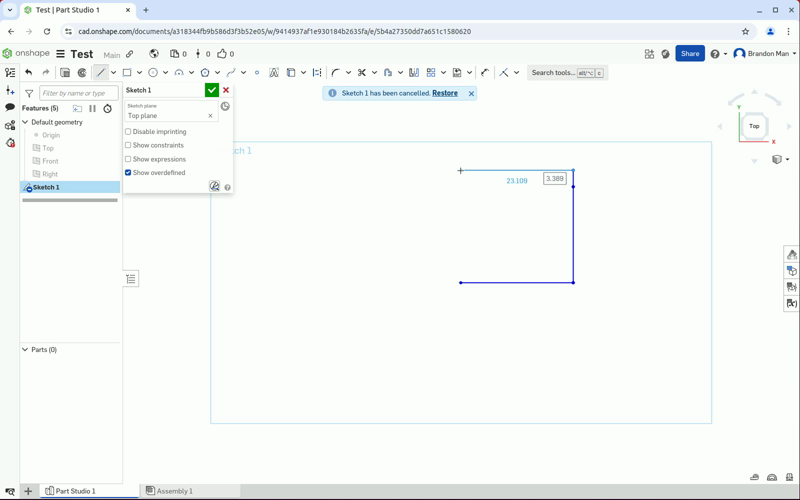
click(460, 170)
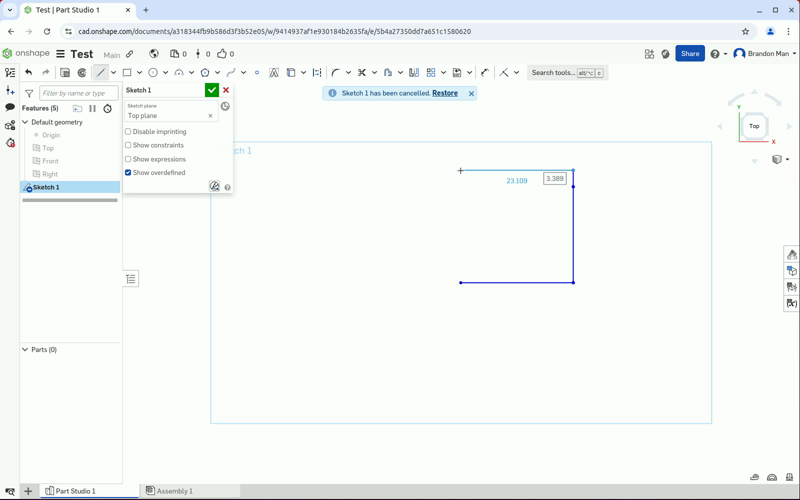
key_up(shift)
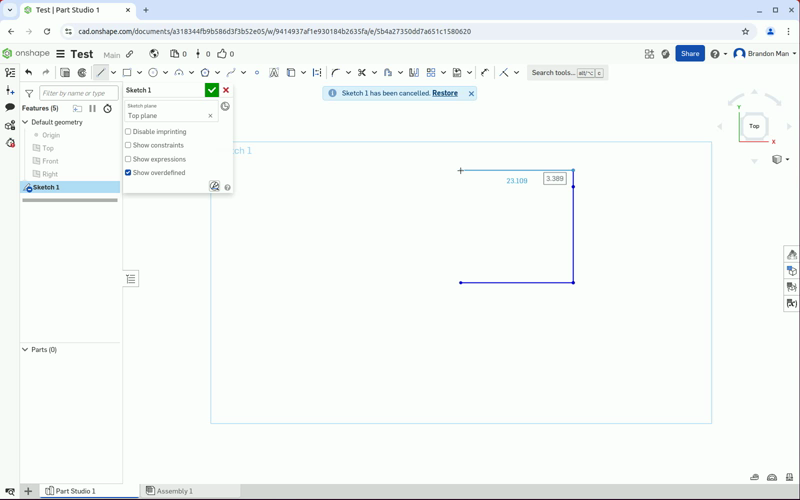
key_down(shift)
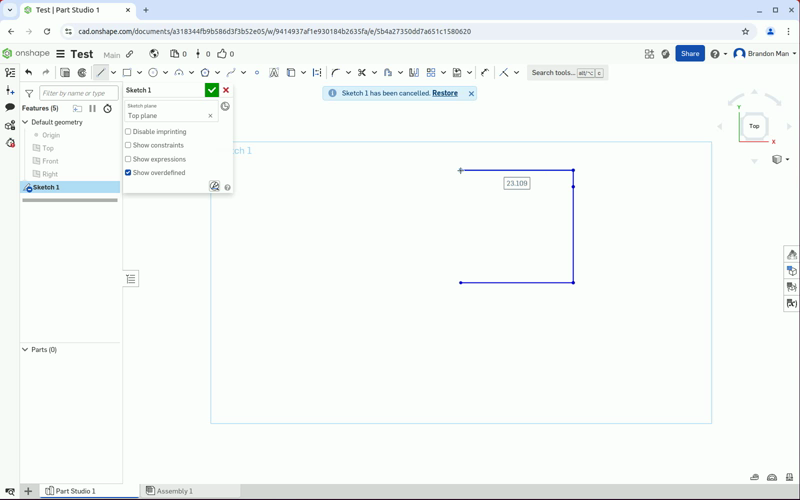
mouse_move(490, 170)
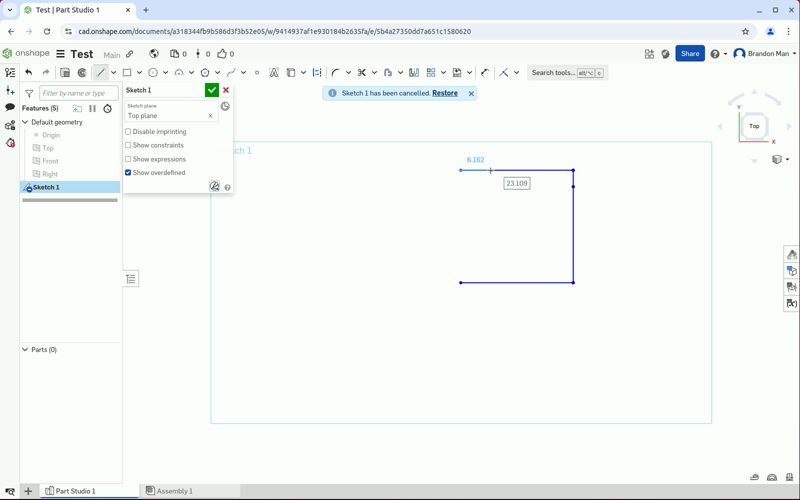
mouse_move(460, 186)
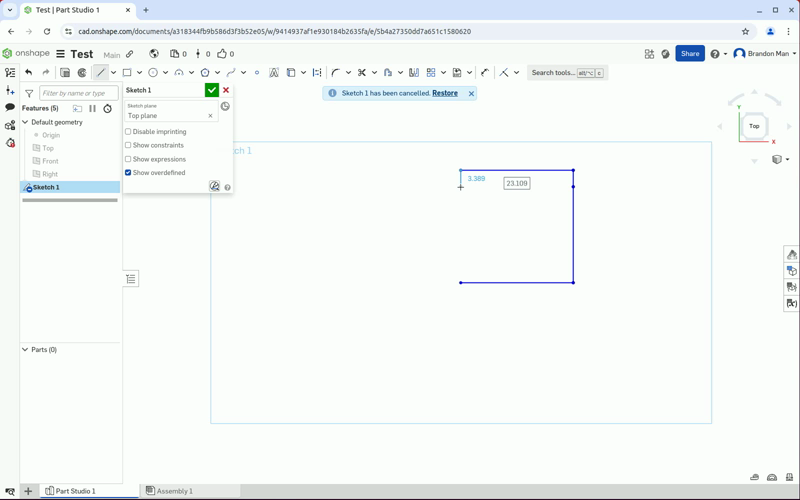
click(460, 186)
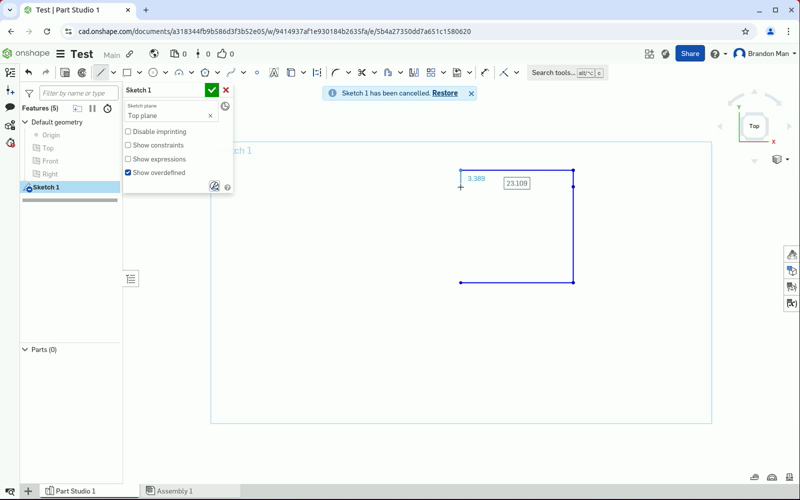
key_up(shift)
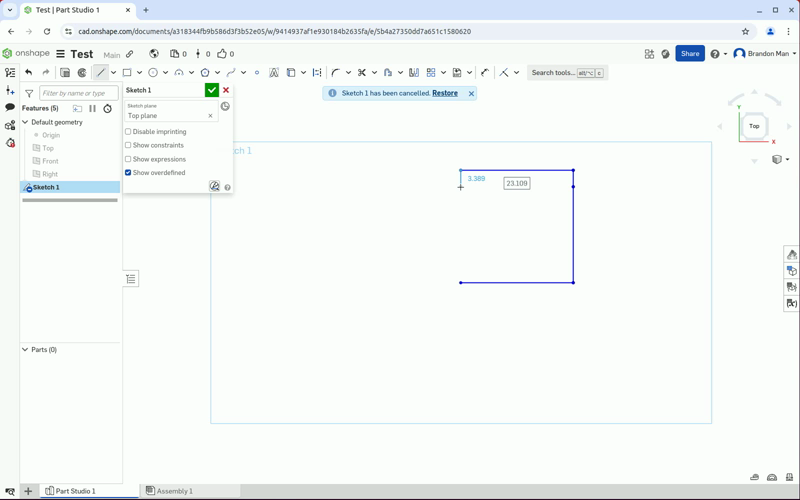
key_down(shift)
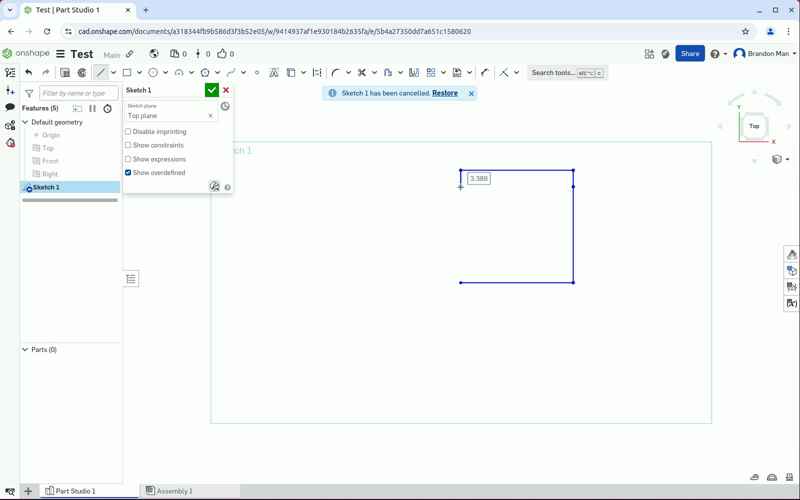
mouse_move(460, 282)
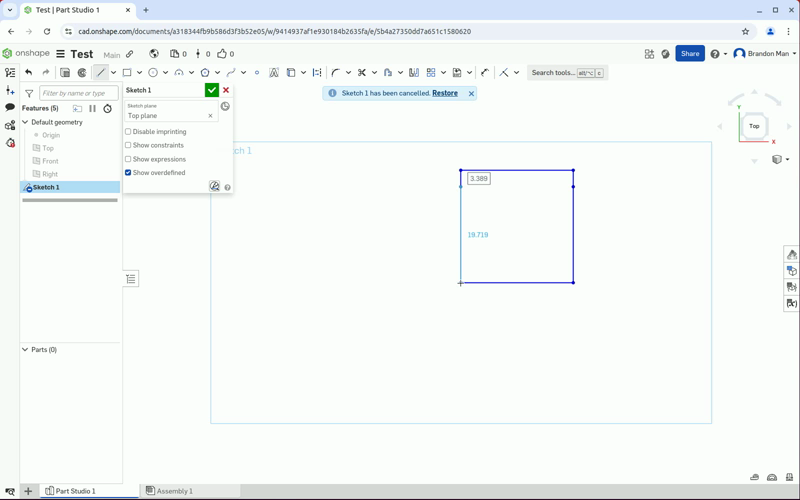
key_up(shift)
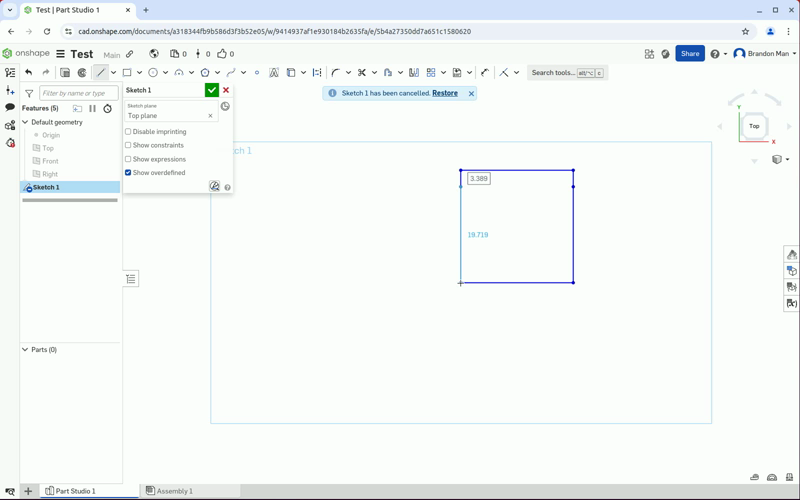
click(460, 282)
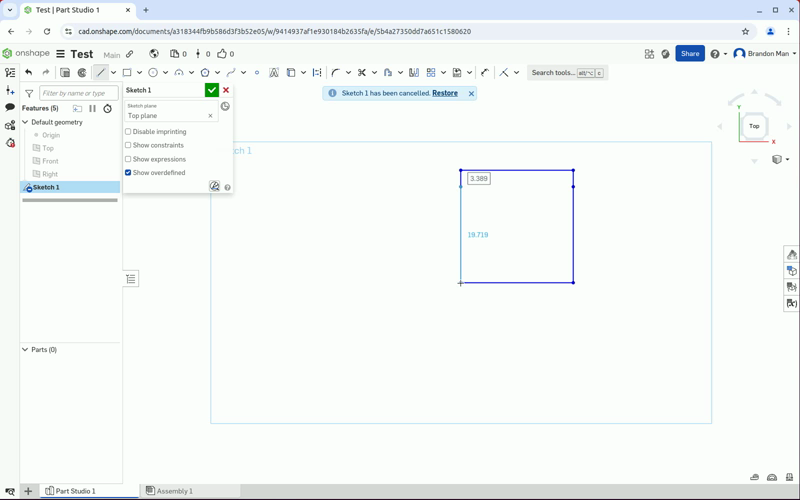
key(esc)
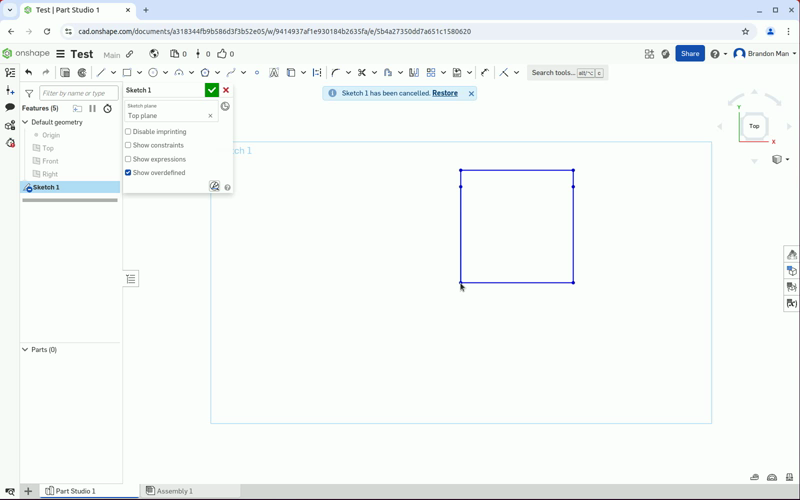
mouse_move(508, 251)
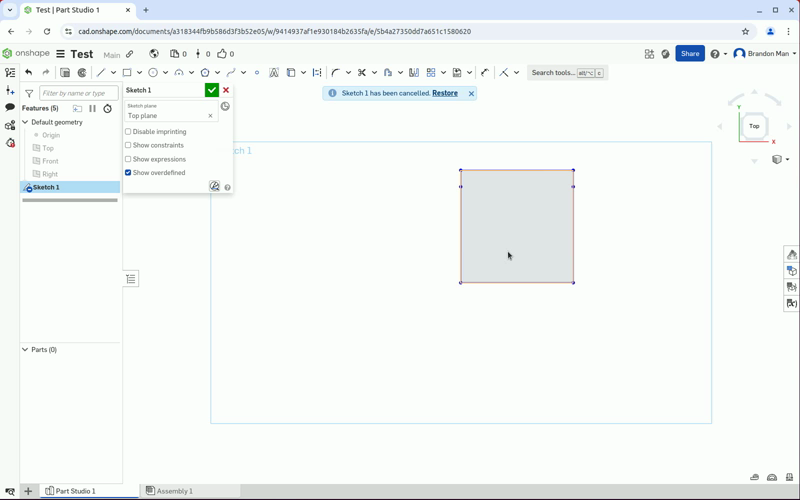
click(508, 251)
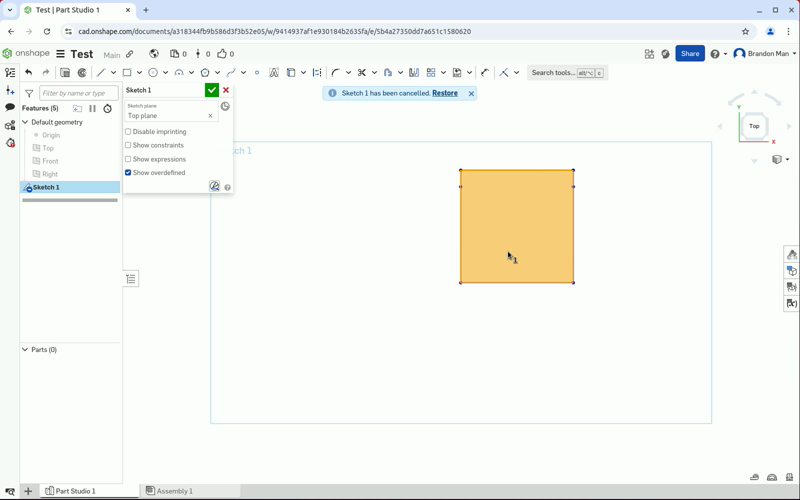
mouse_move(73, 352)
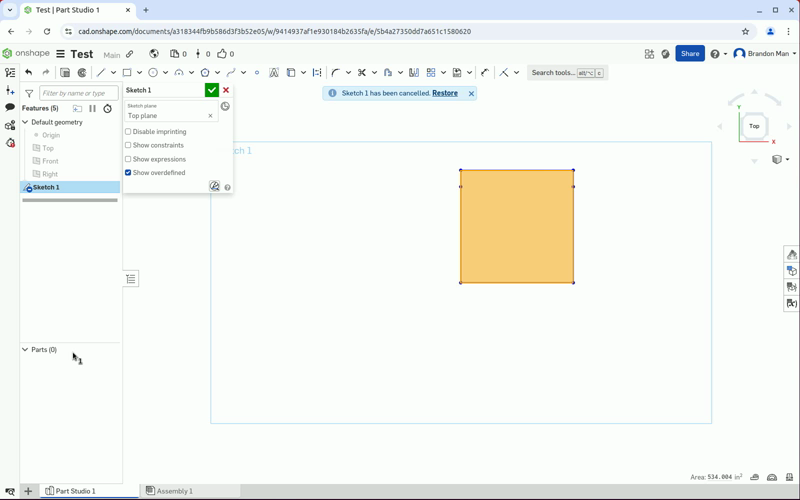
key(shift+y)
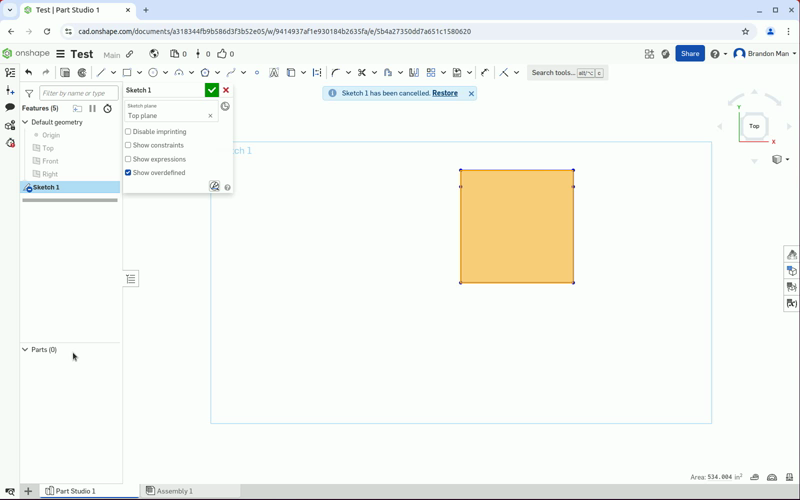
key(shift+e)
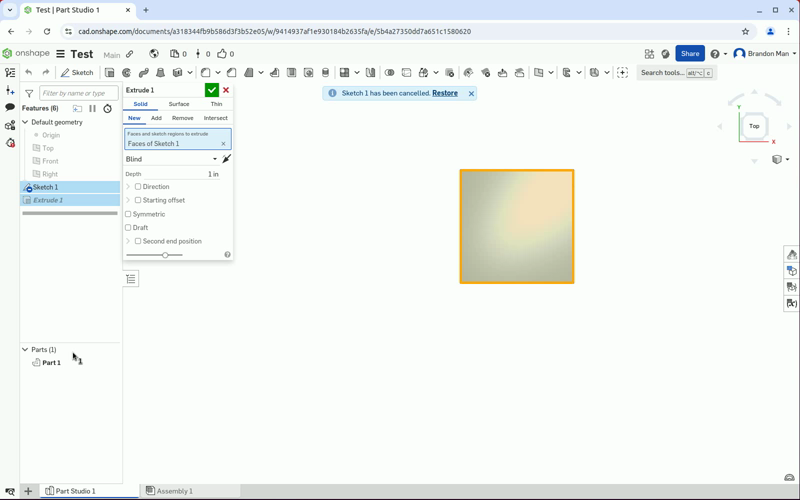
mouse_move(143, 106)
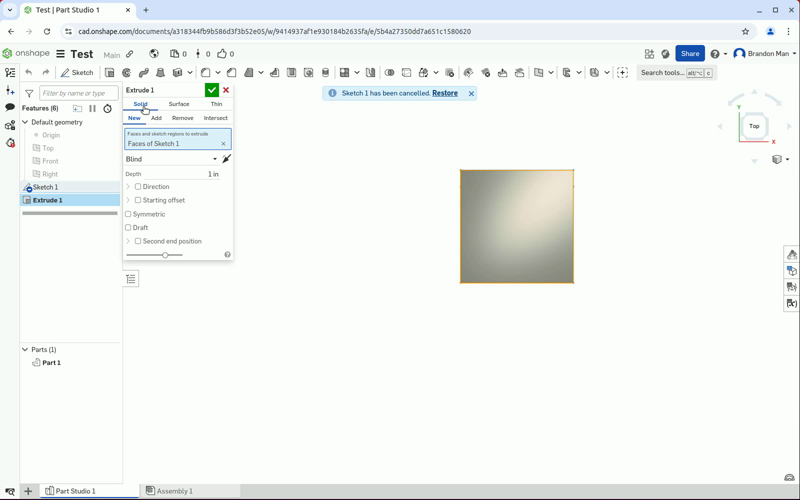
click(143, 106)
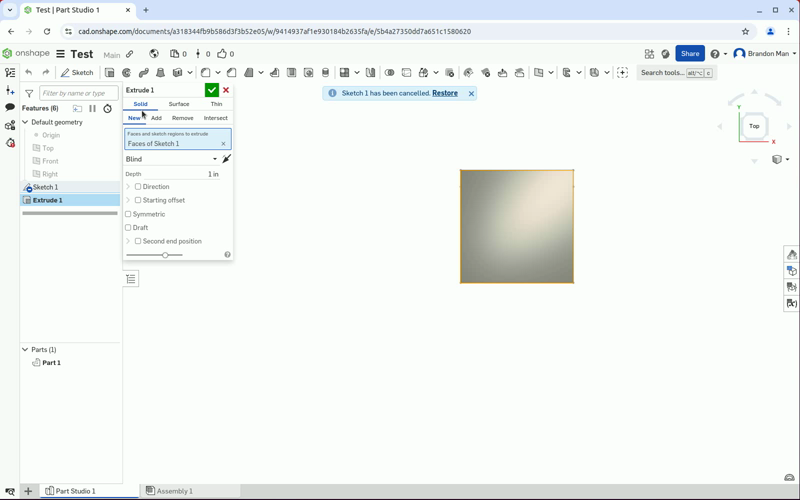
mouse_move(137, 120)
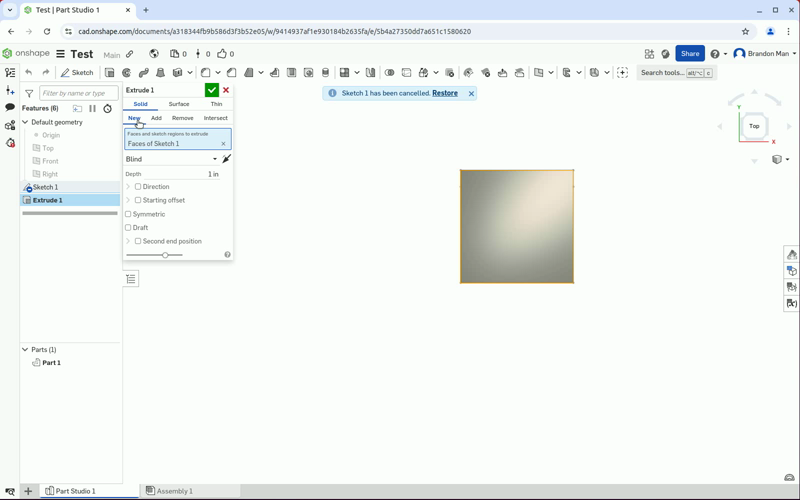
click(137, 120)
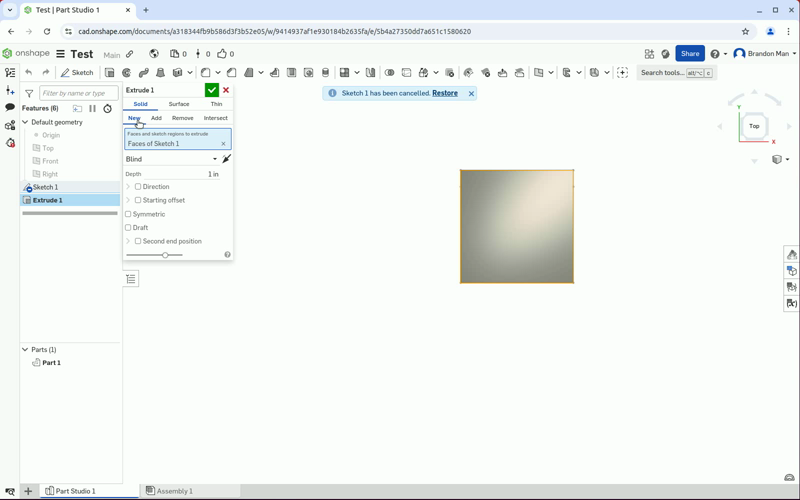
key(tab, 4)
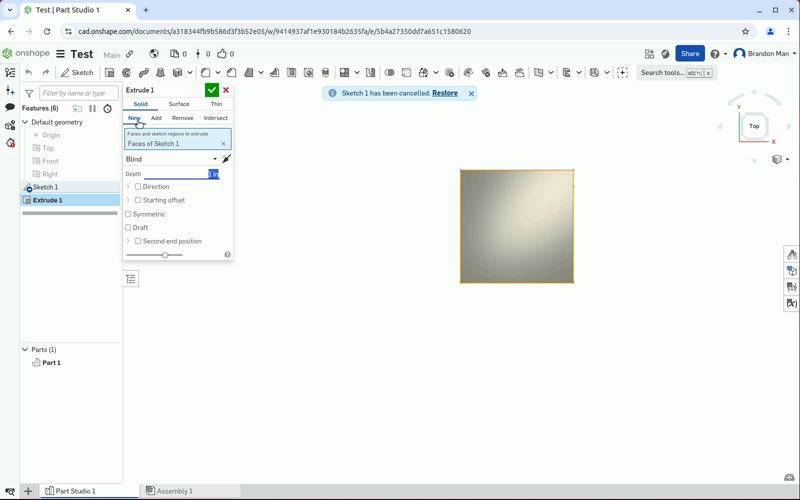
text(3.37)
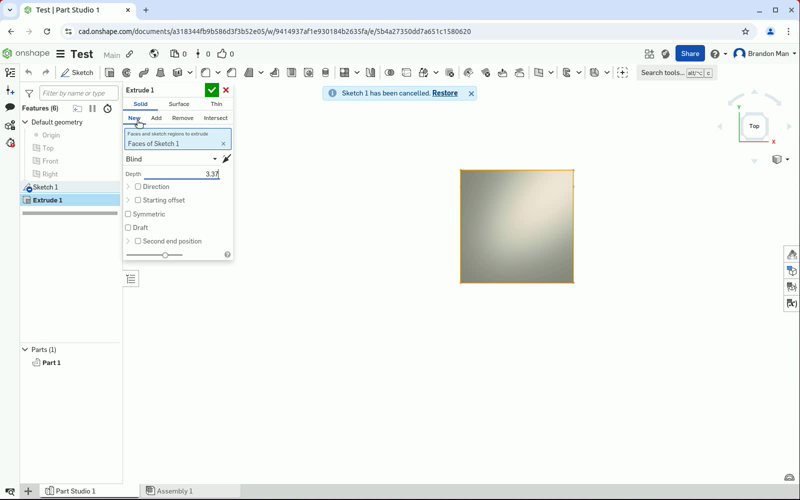
key(enter)
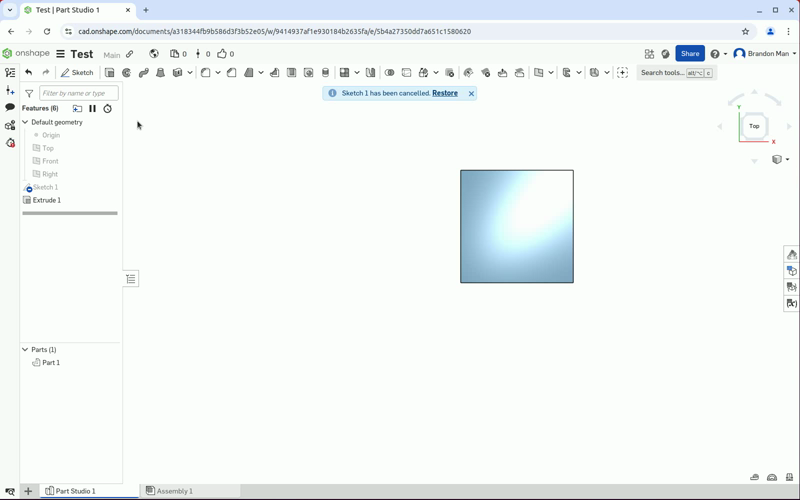
key(shift+h)
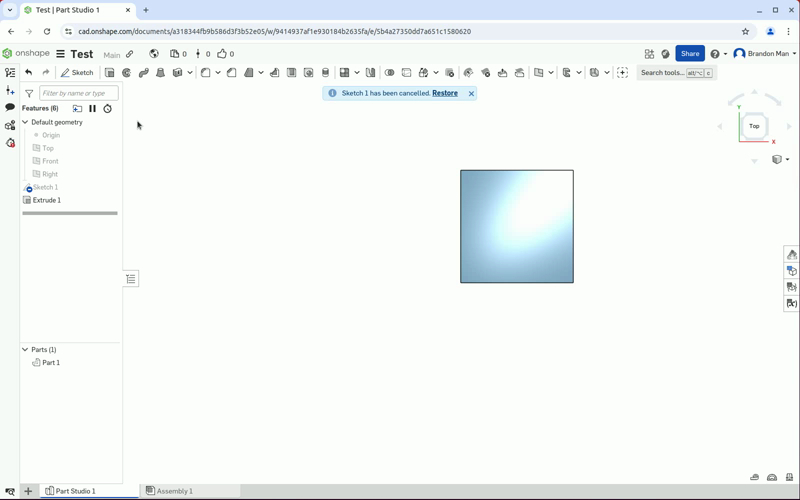
key(shift+h)
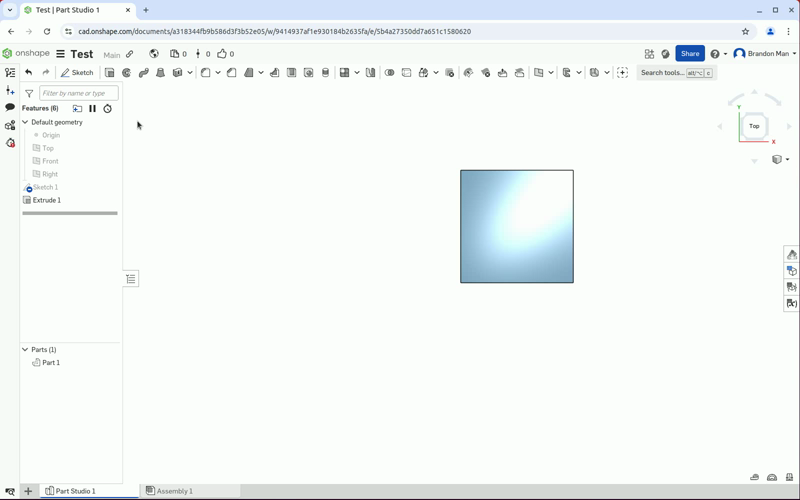
mouse_move(73, 189)
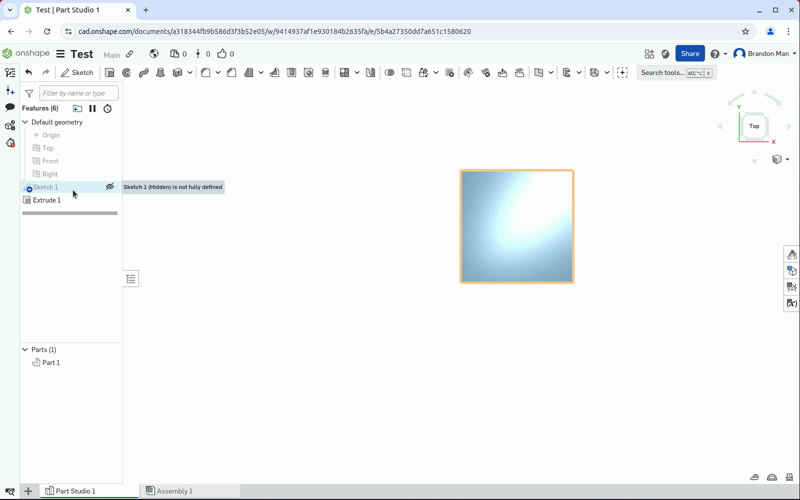
click(73, 189)
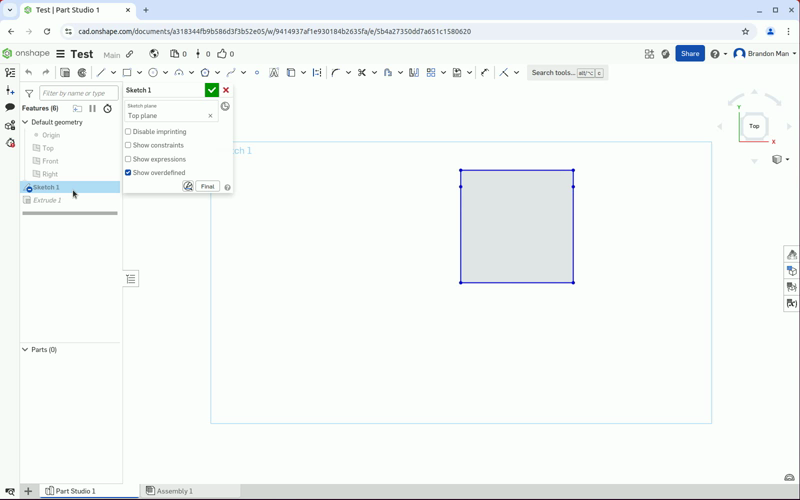
mouse_move(229, 92)
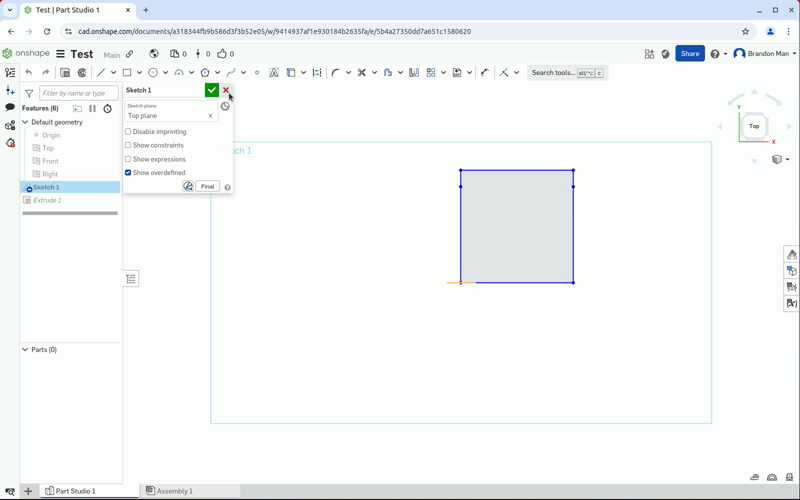
click(229, 92)
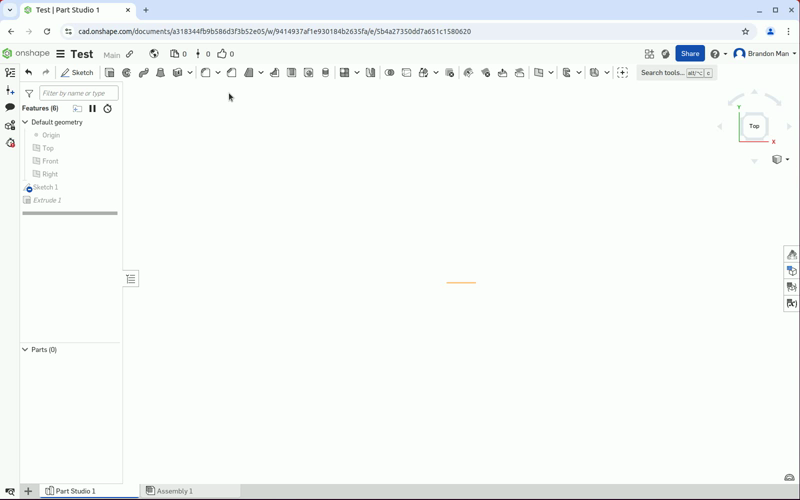
mouse_move(541, 75)
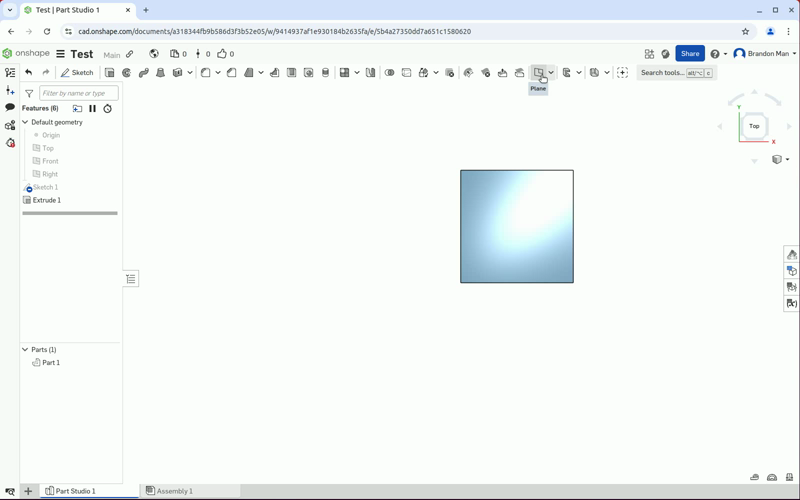
click(541, 75)
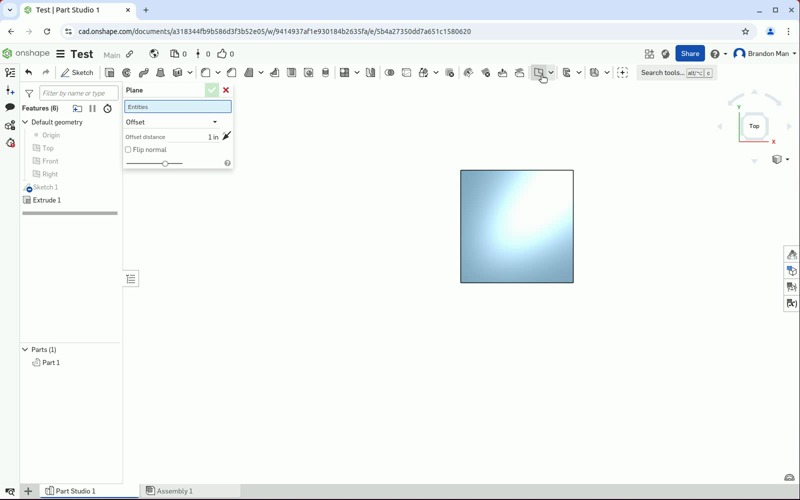
mouse_move(73, 150)
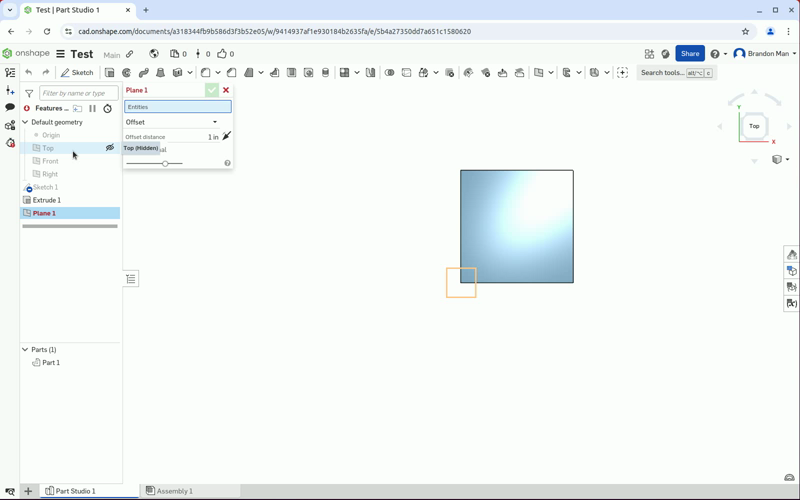
click(73, 150)
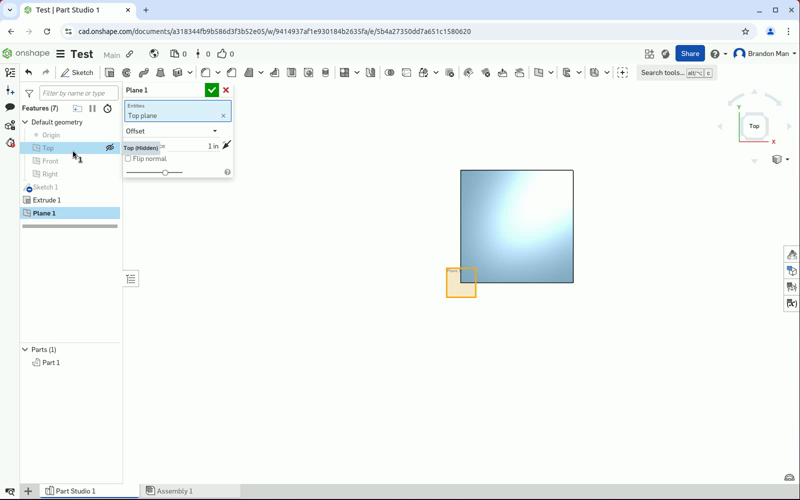
key(tab, 2)
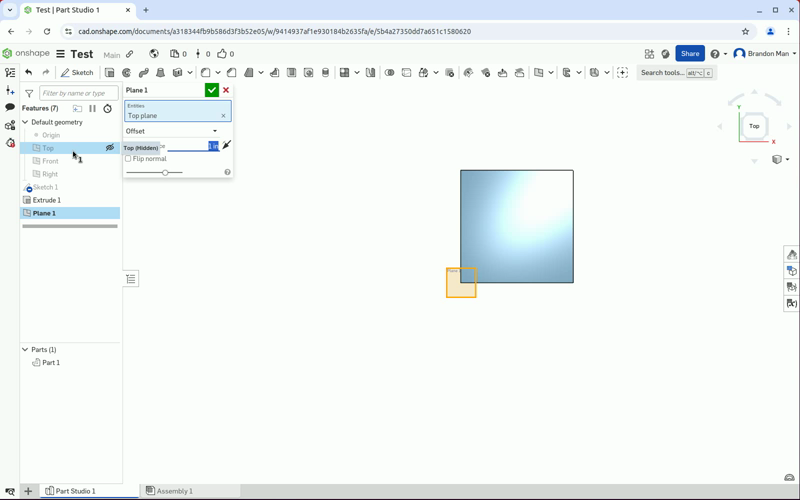
text(3.358)
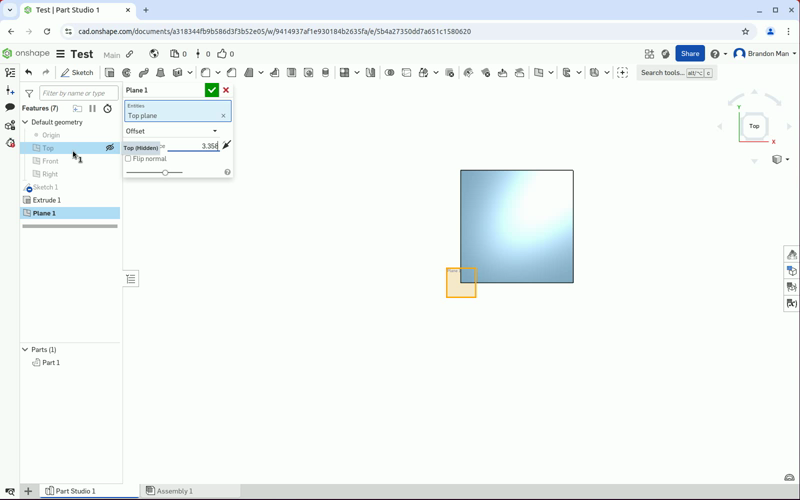
key(enter, 2)
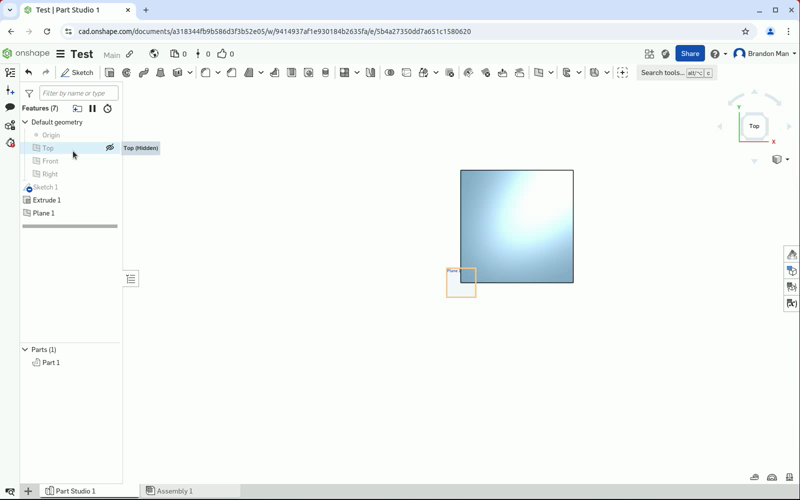
key(shift+s)
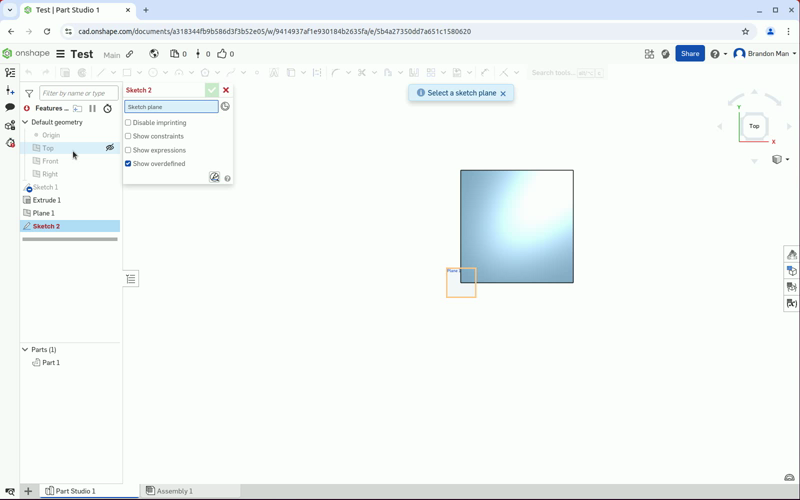
mouse_move(73, 215)
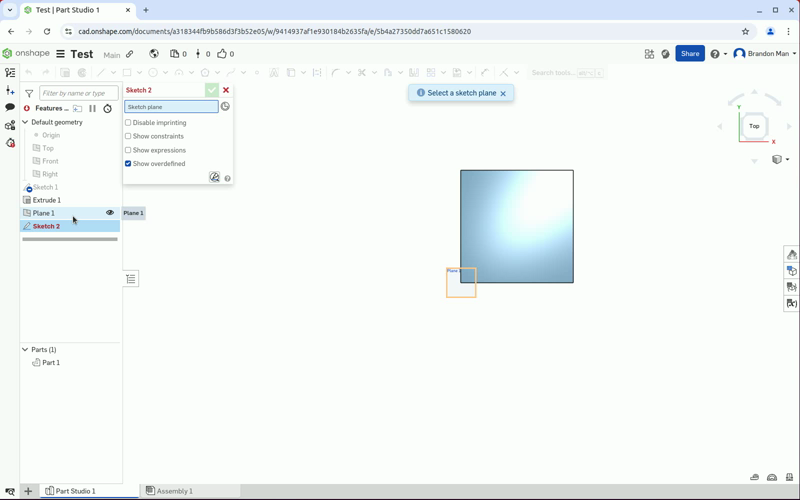
click(73, 215)
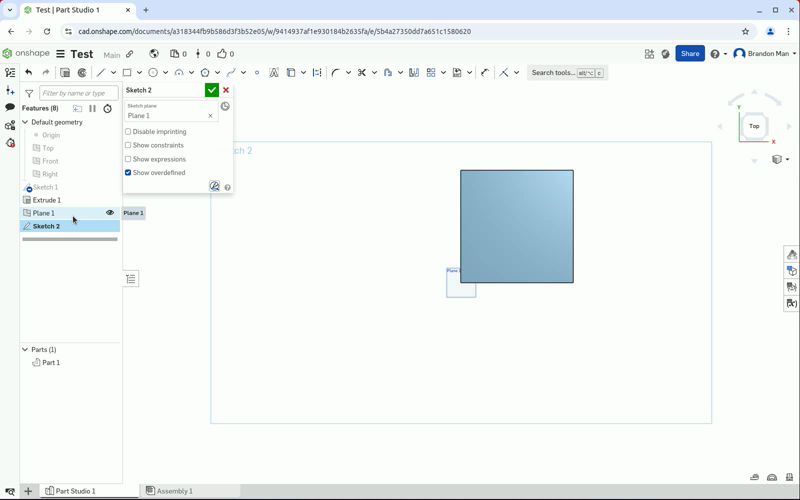
mouse_move(73, 352)
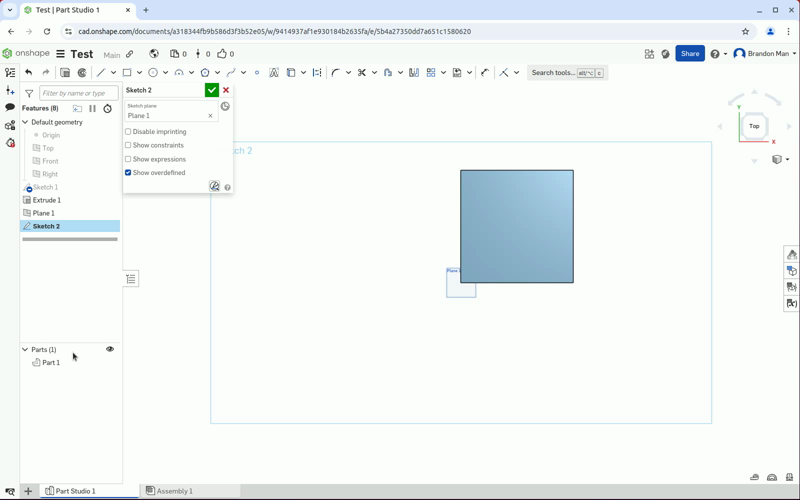
key(y)
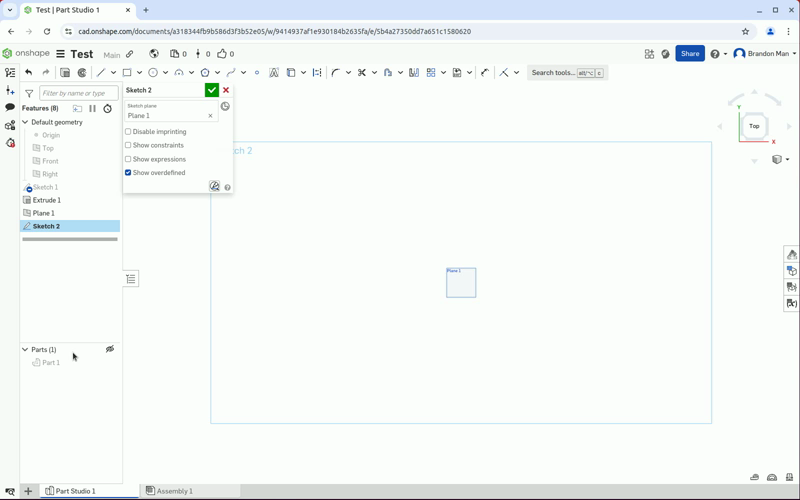
key(l)
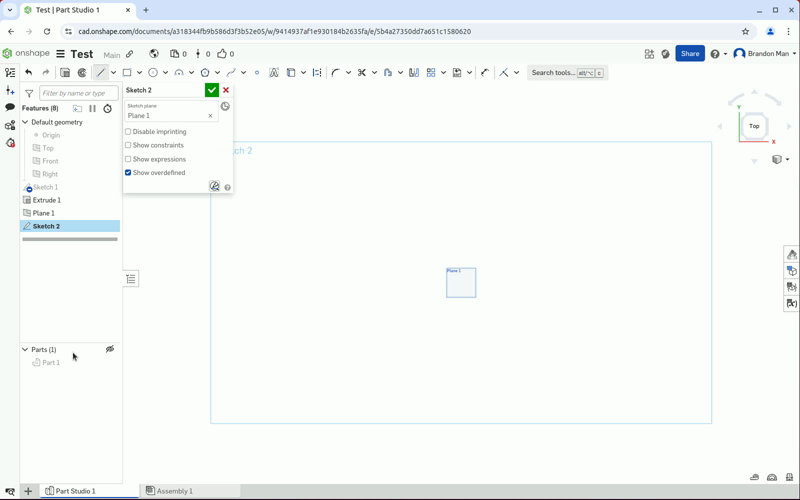
key_down(shift)
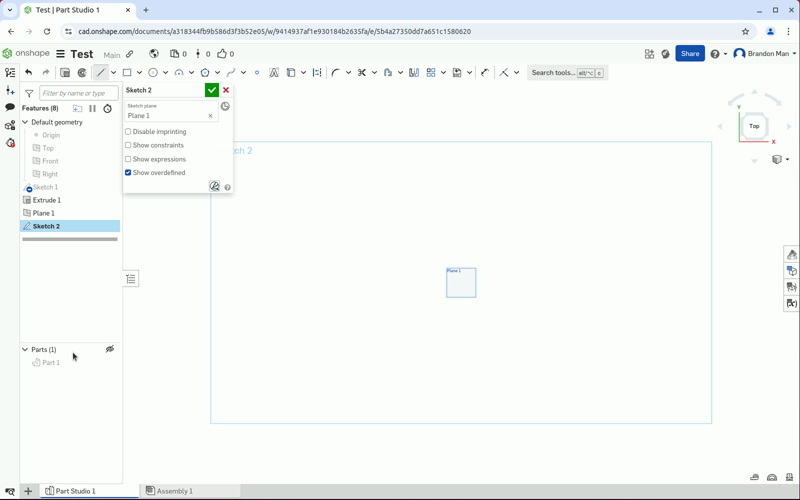
mouse_move(460, 186)
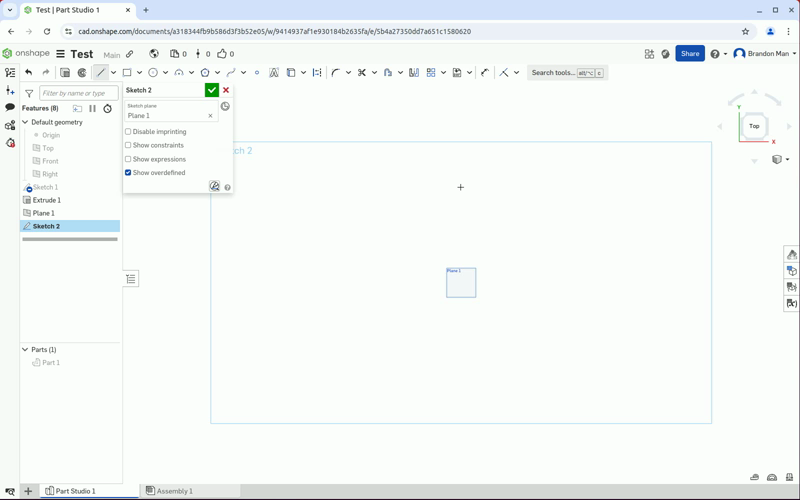
click(460, 186)
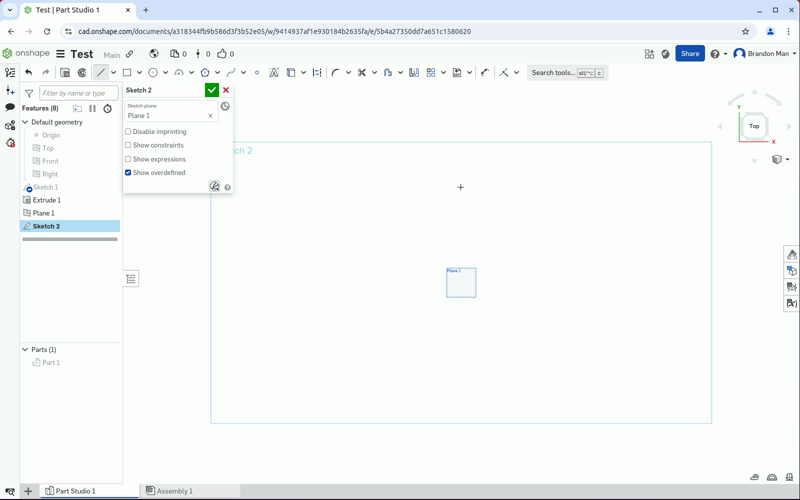
key_up(shift)
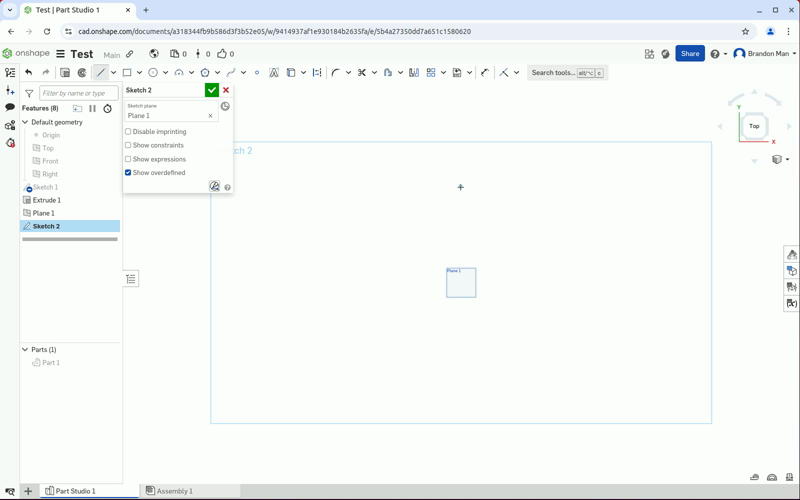
key_down(shift)
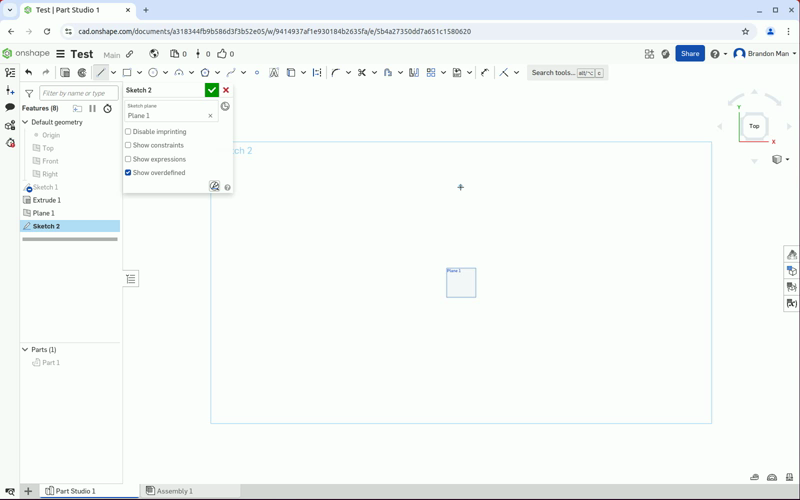
mouse_move(573, 186)
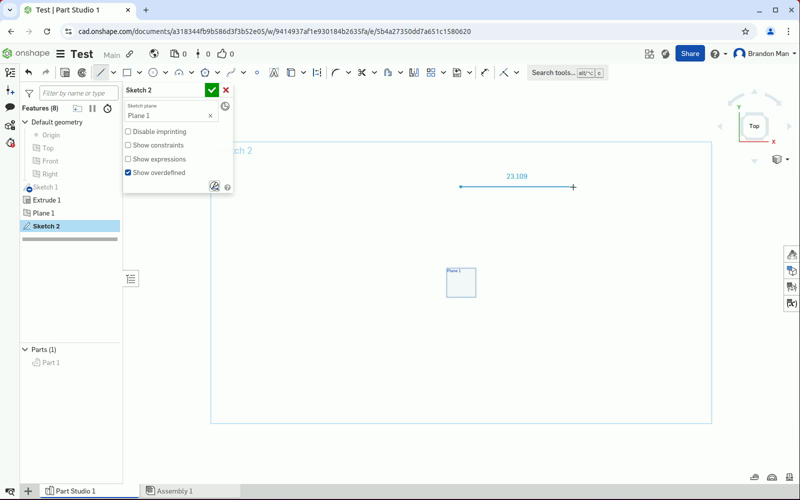
click(573, 186)
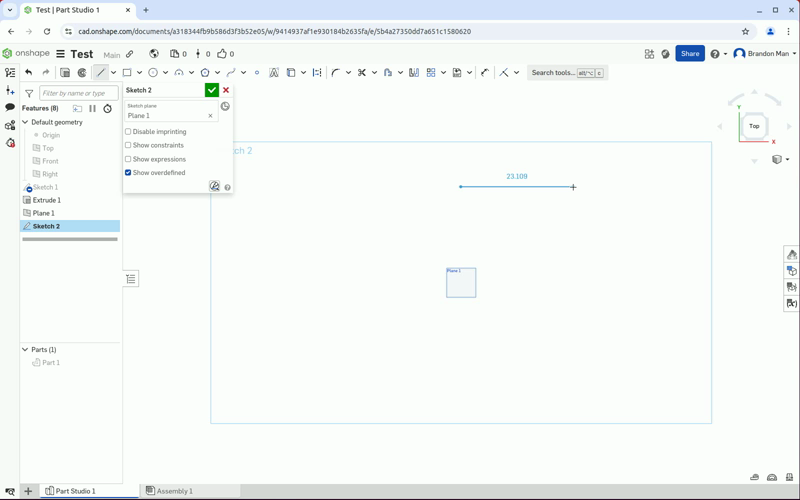
key_up(shift)
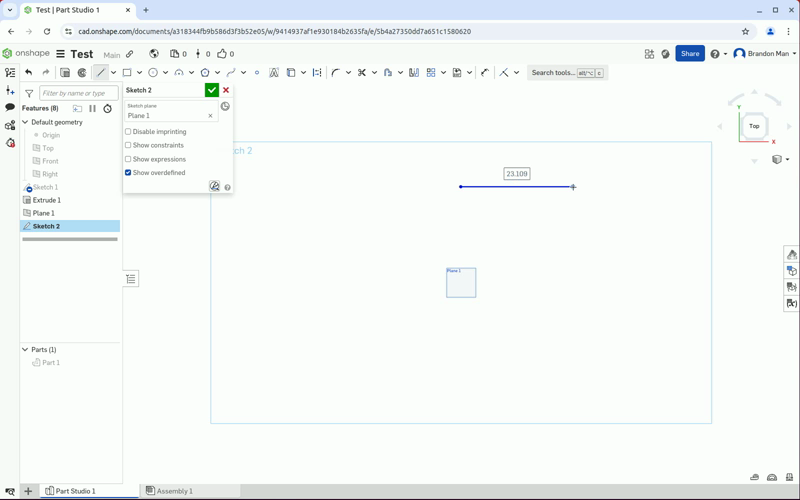
key_down(shift)
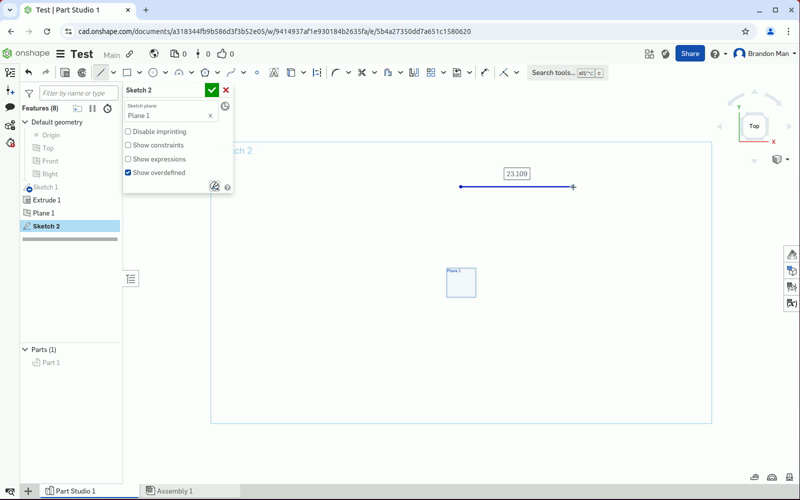
mouse_move(589, 186)
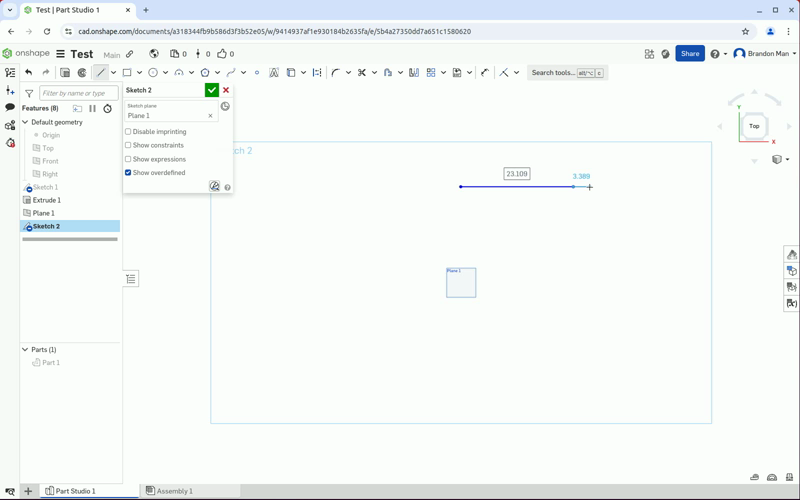
mouse_move(573, 170)
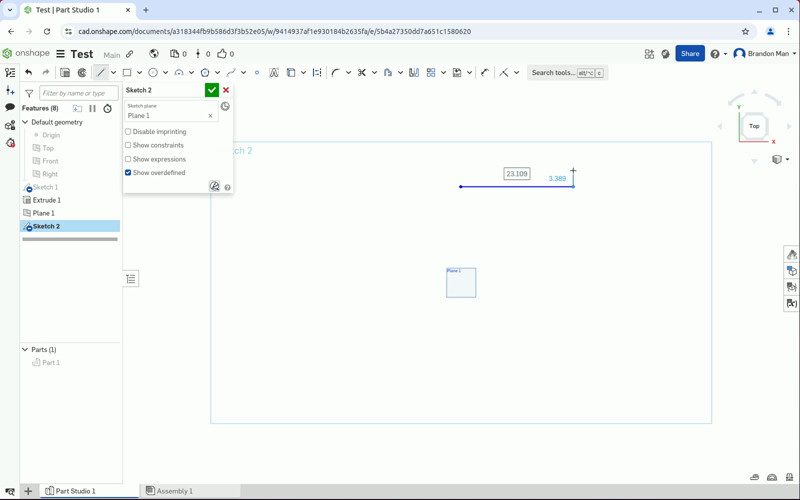
click(573, 170)
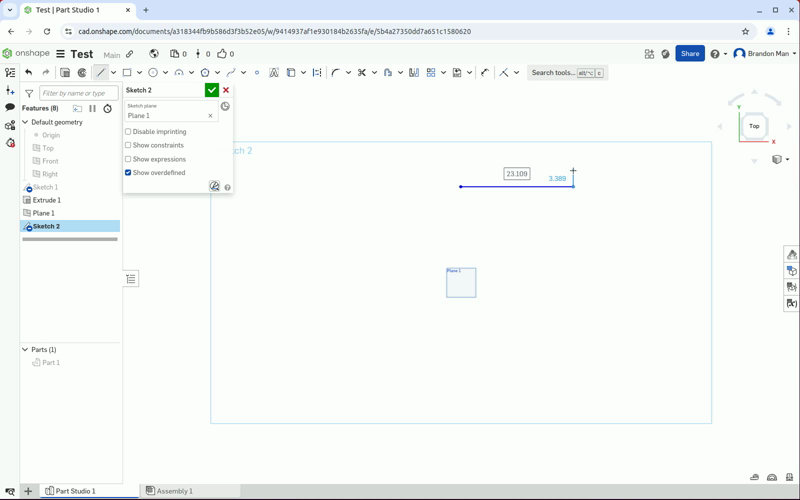
key_up(shift)
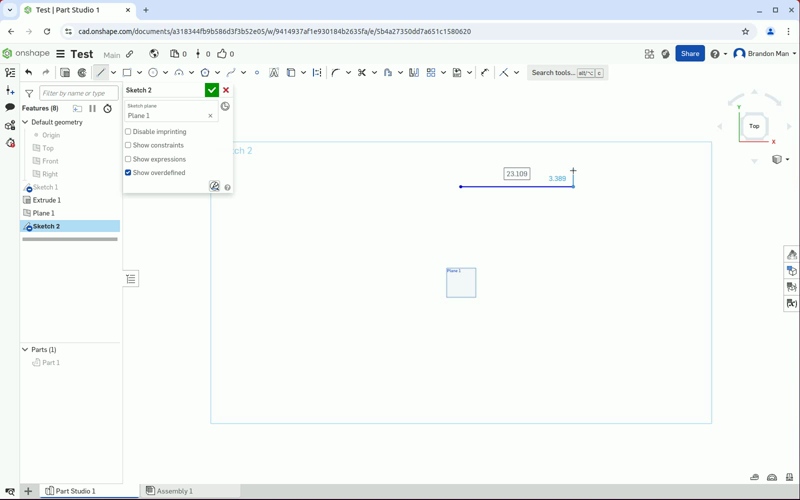
key_down(shift)
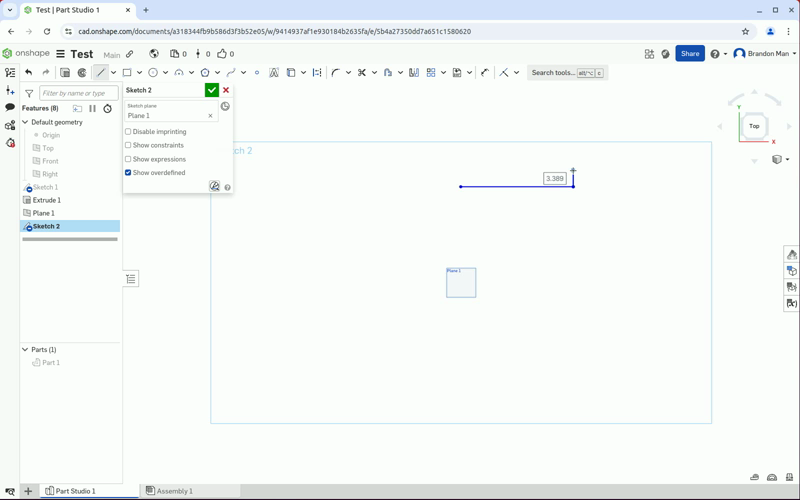
mouse_move(460, 170)
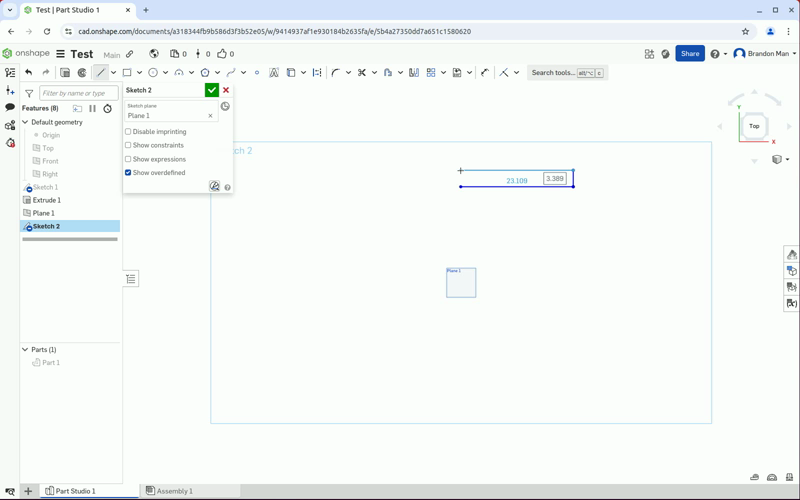
click(460, 170)
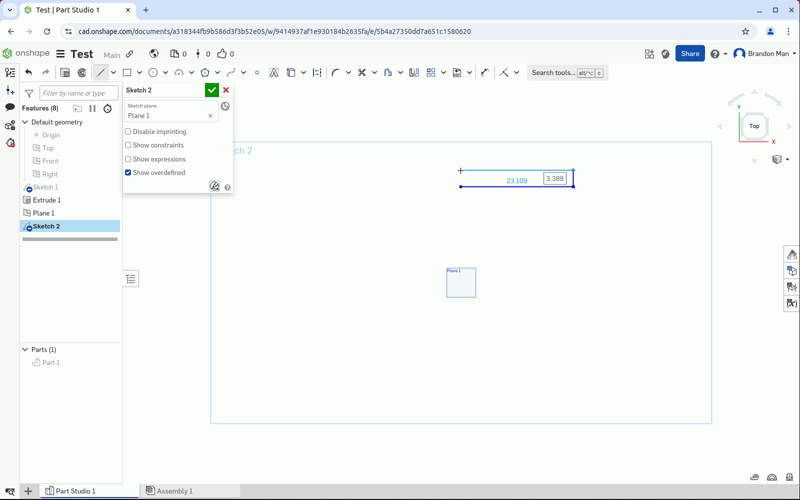
key_up(shift)
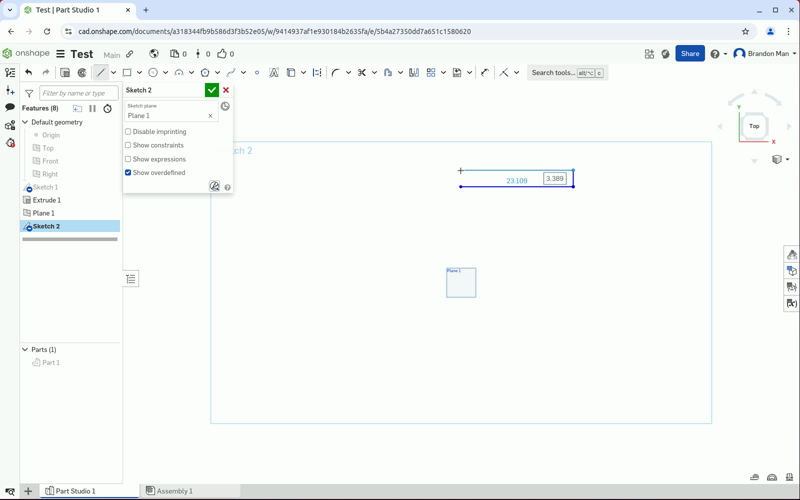
mouse_move(490, 170)
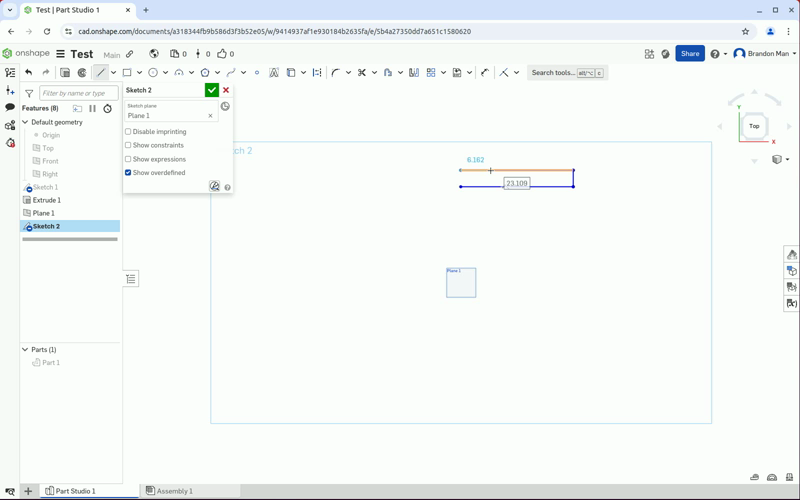
key_down(shift)
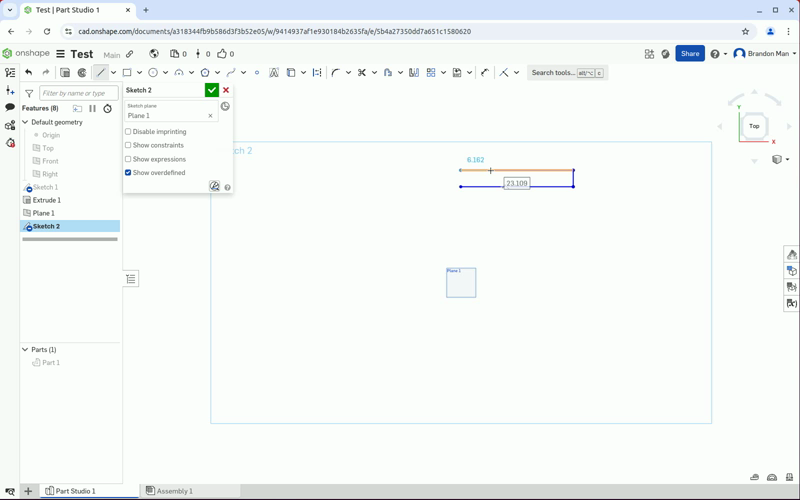
mouse_move(460, 186)
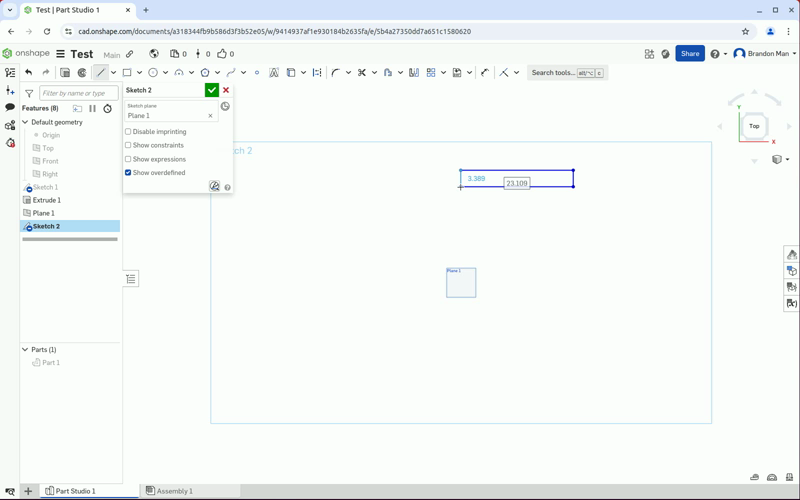
key_up(shift)
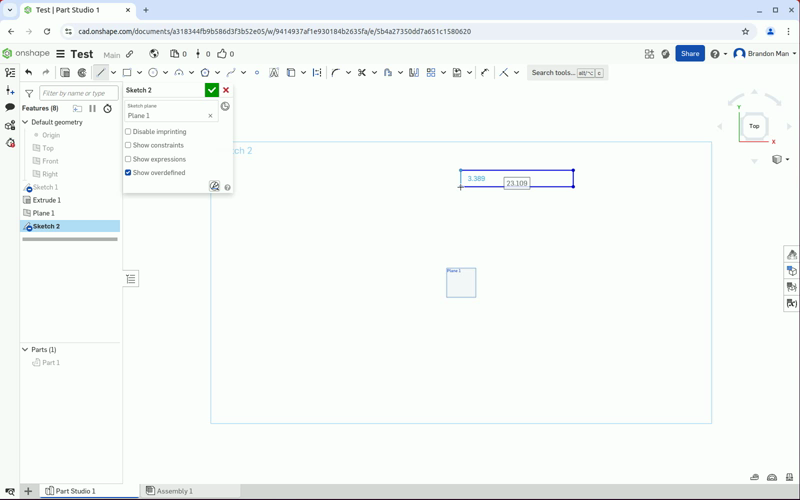
click(460, 186)
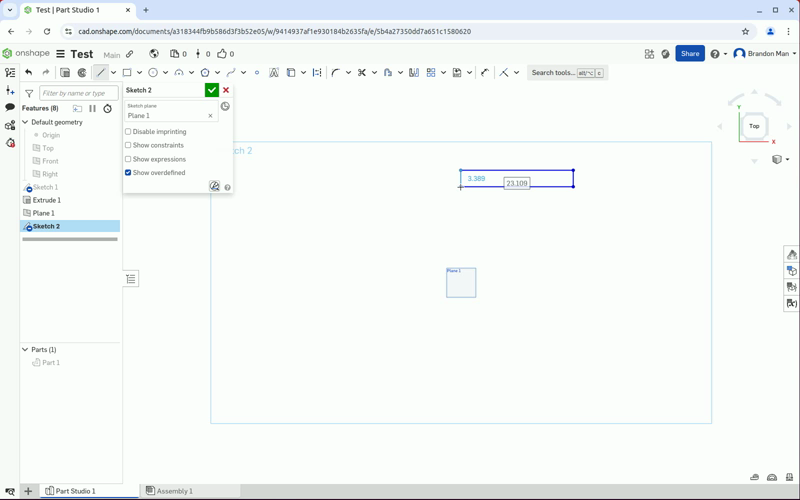
key(esc)
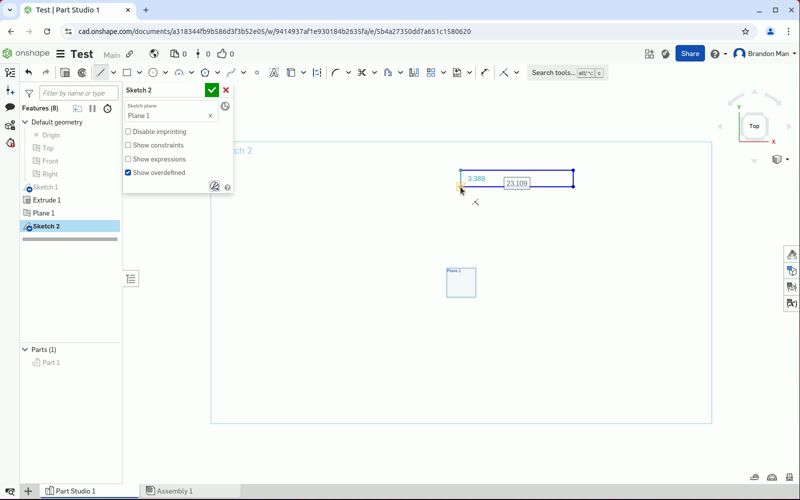
mouse_move(537, 171)
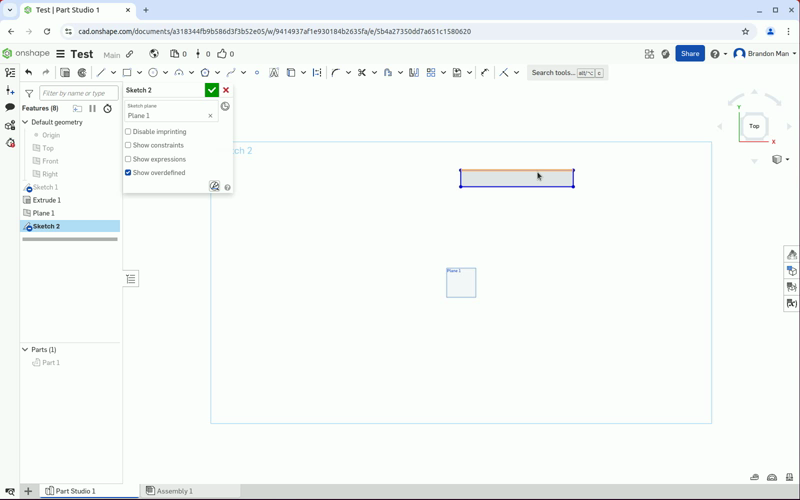
click(537, 171)
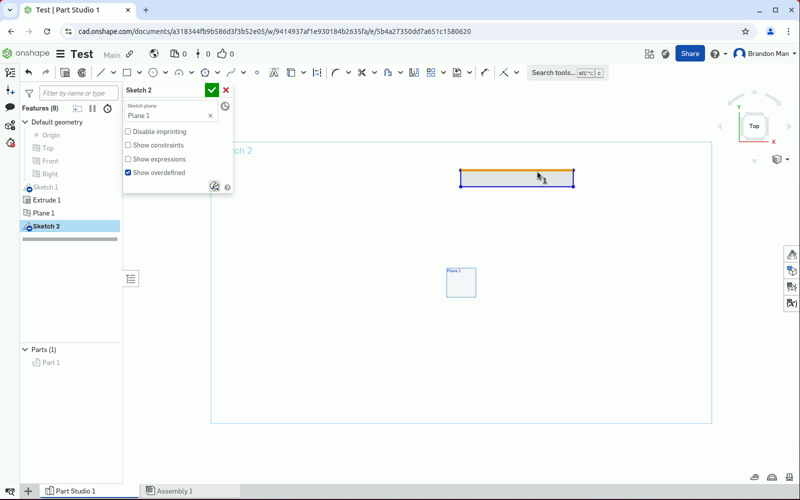
mouse_move(73, 352)
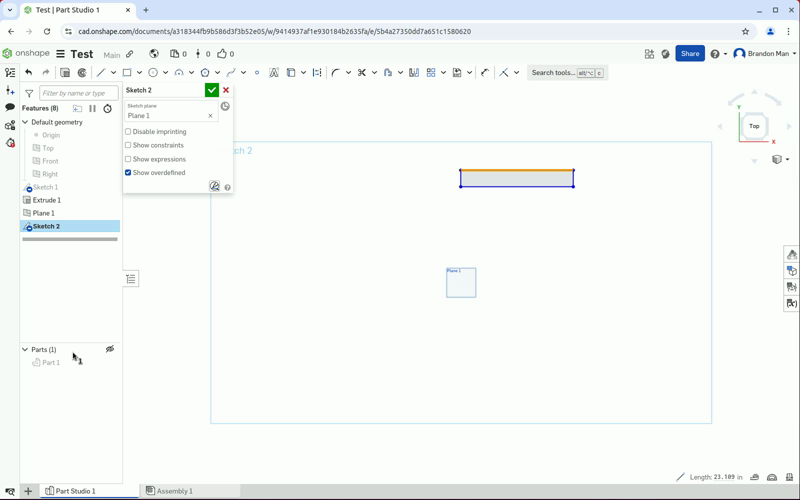
key(shift+y)
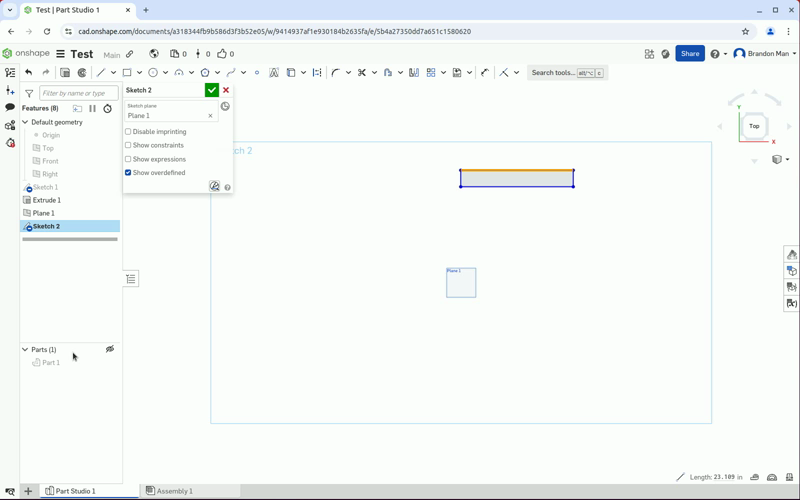
key(shift+e)
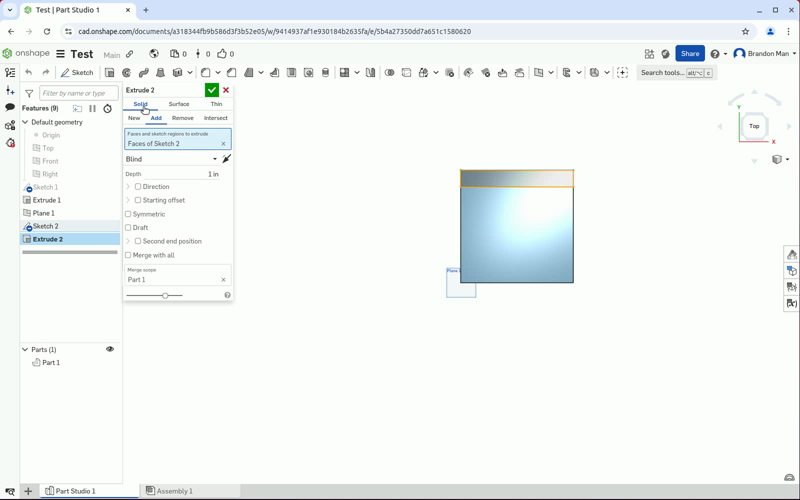
mouse_move(143, 106)
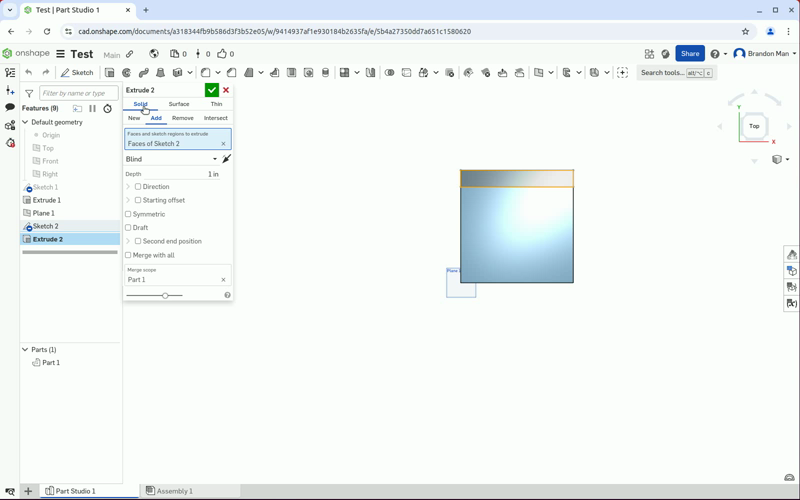
click(143, 106)
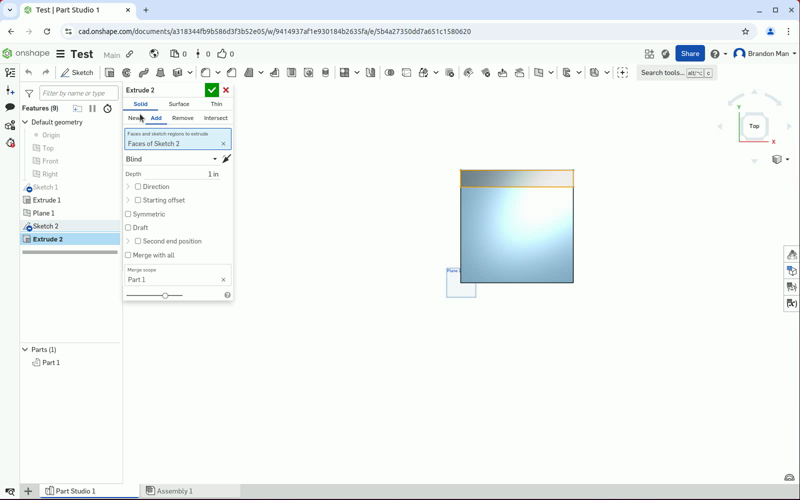
mouse_move(137, 120)
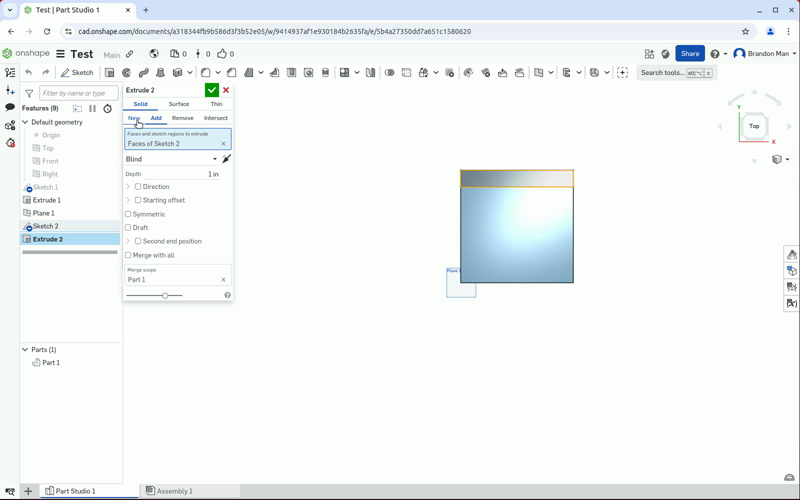
click(137, 120)
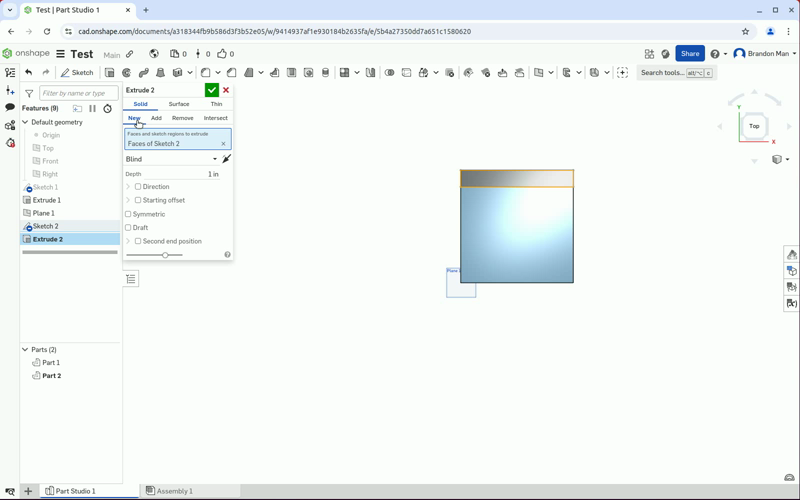
key(tab, 4)
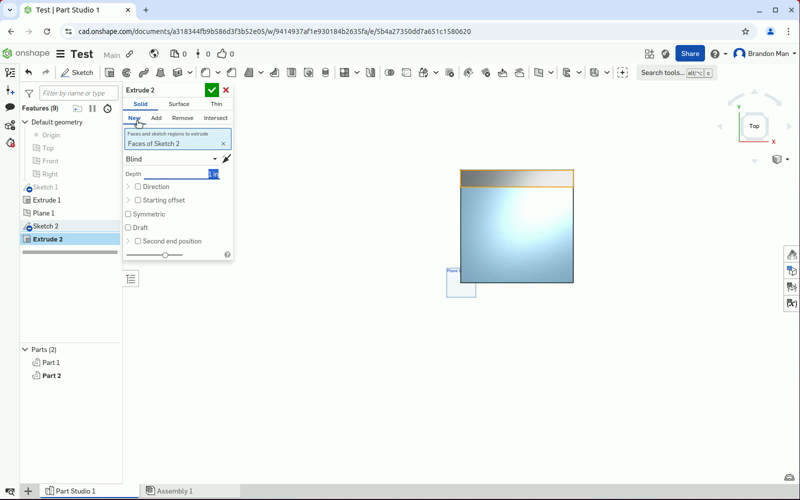
text(19.738)
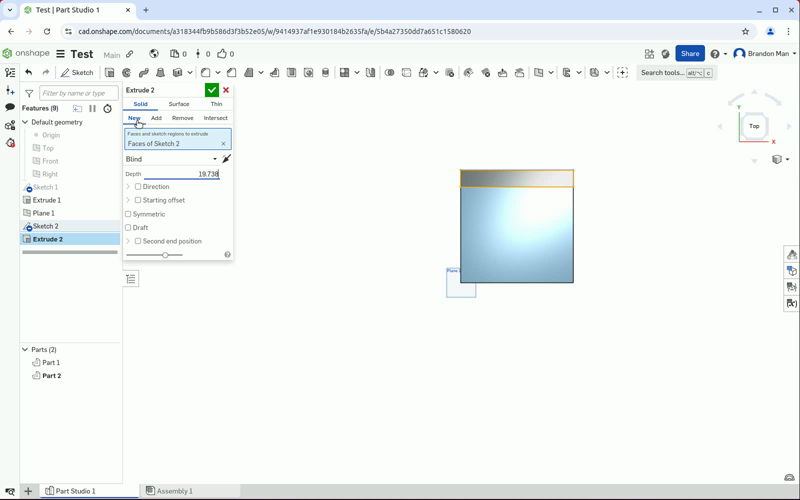
key(enter)
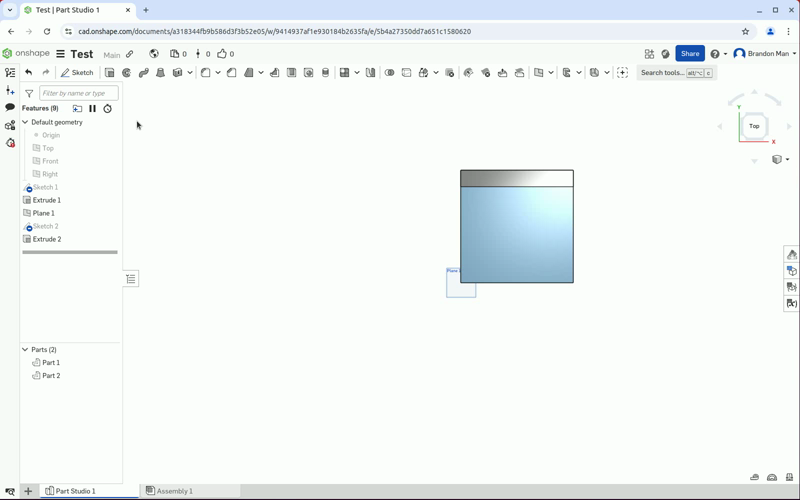
key(shift+h)
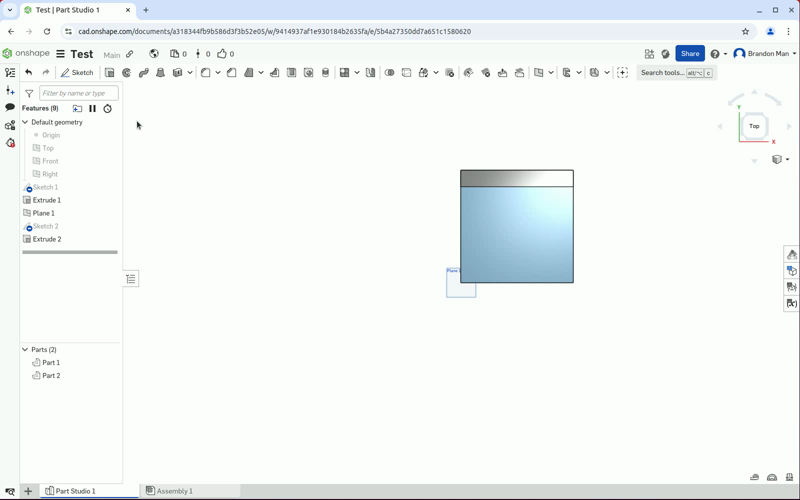
key(shift+h)
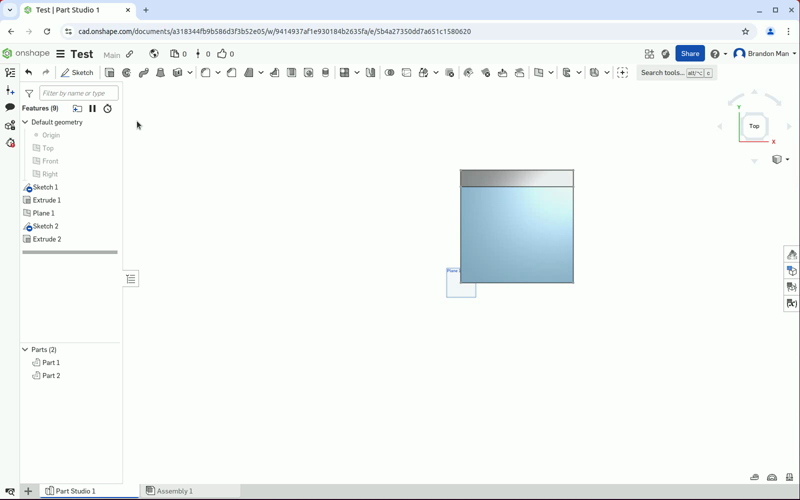
key(shift+7)
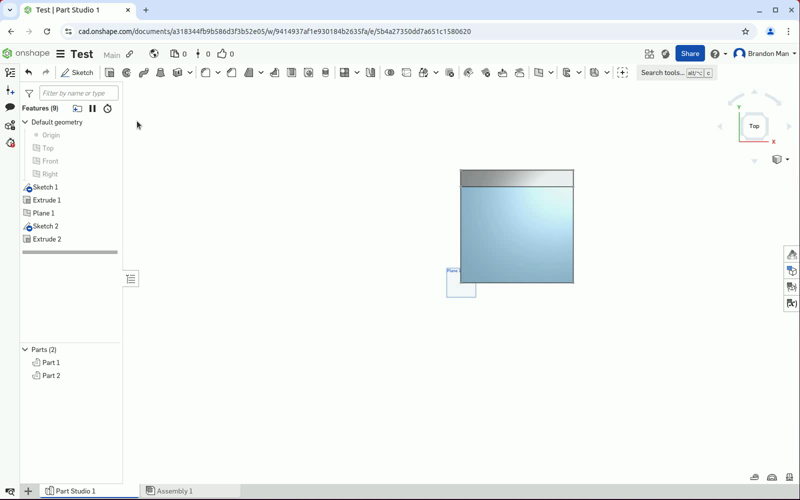
key(up, 3)
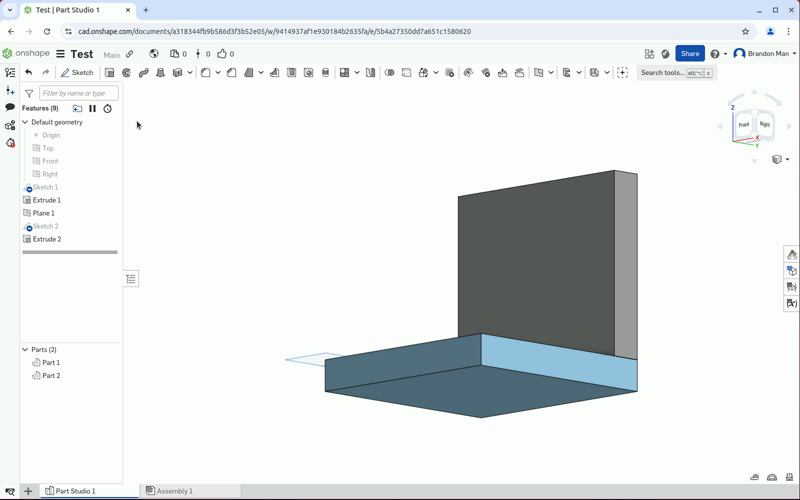
key(left, 3)
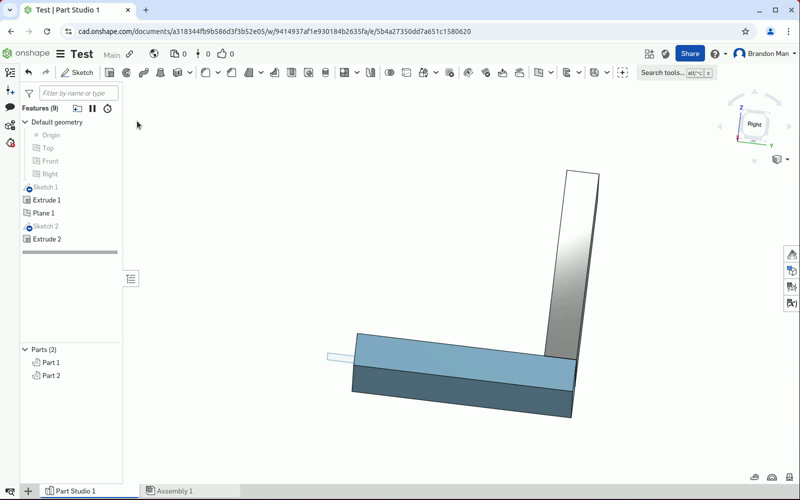
key(right, 3)
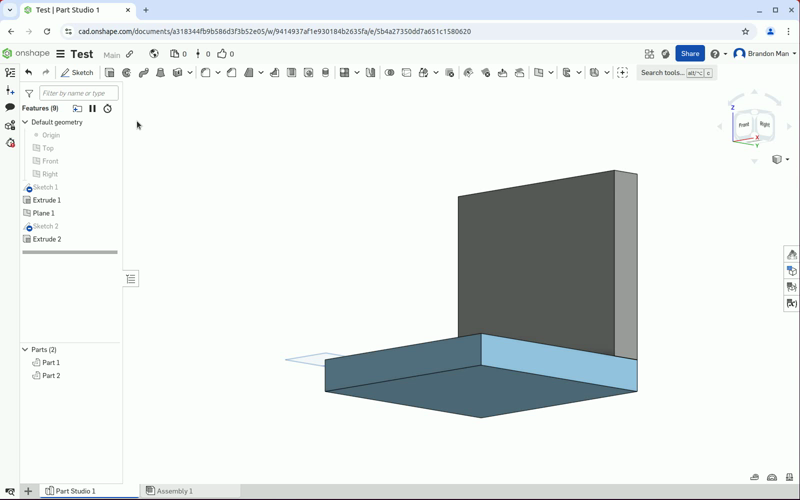
key(down, 3)
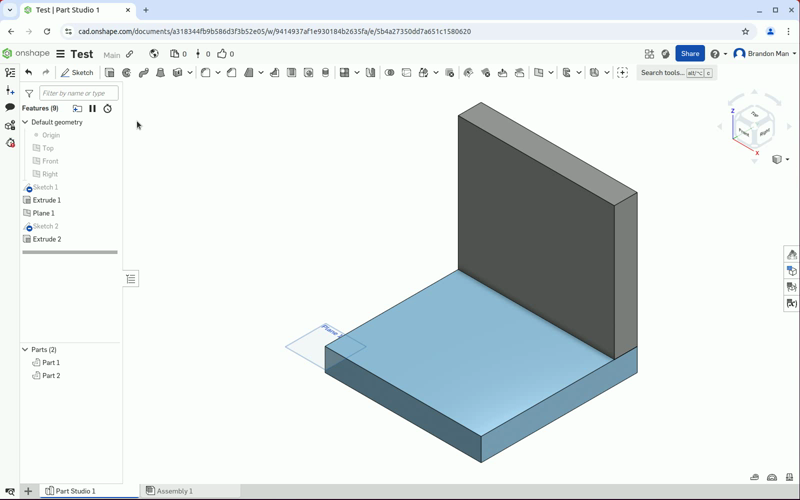
mouse_move(73, 189)
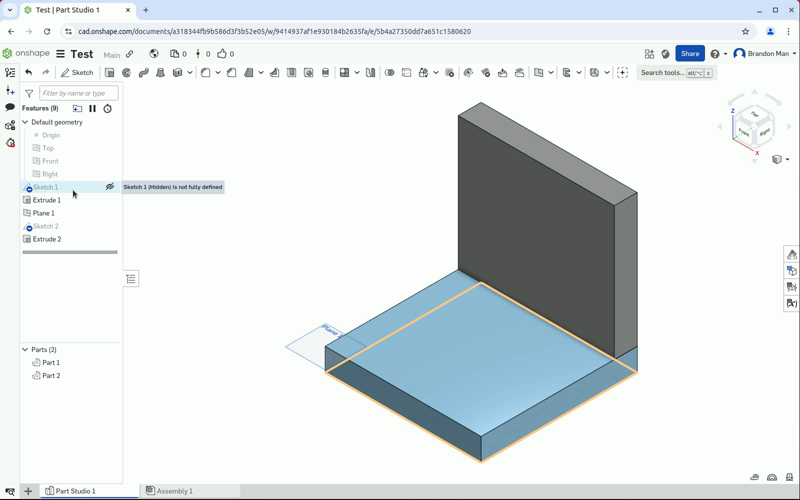
click(73, 189)